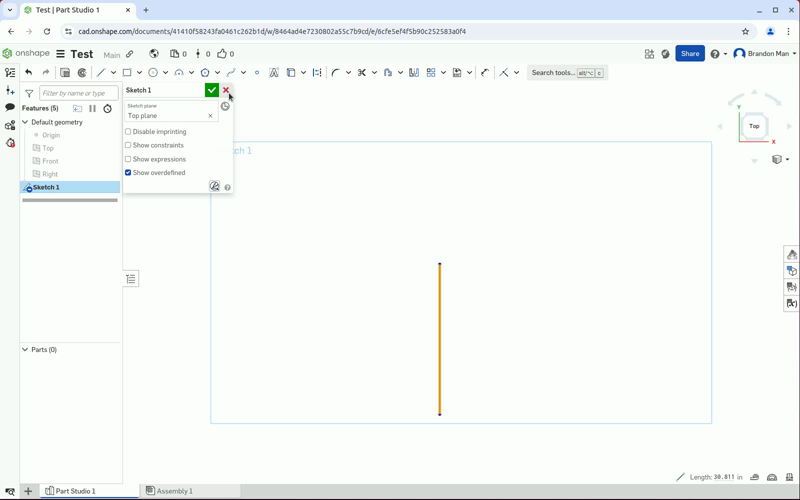
key(shift+h)
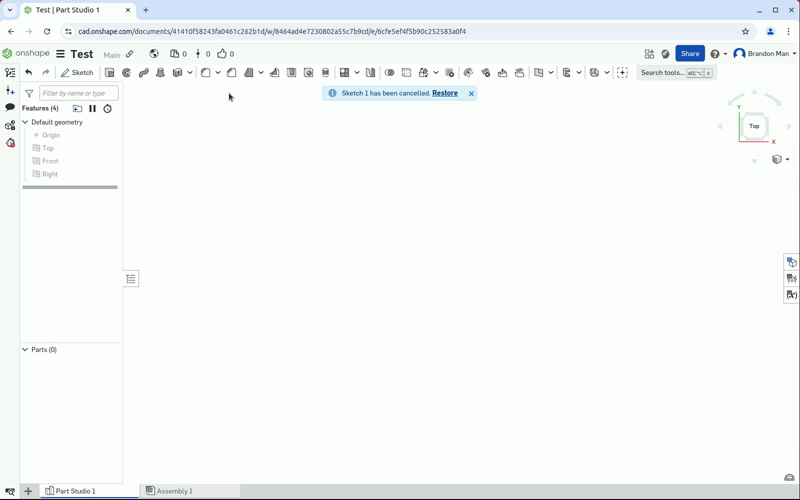
mouse_move(73, 352)
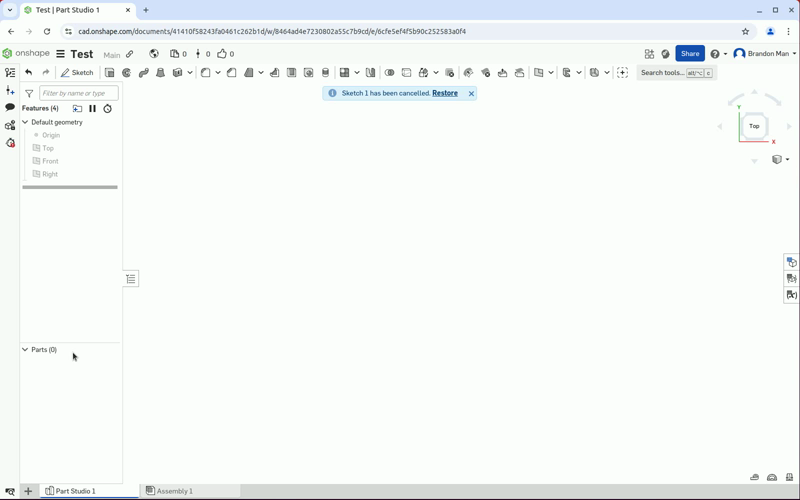
key(y)
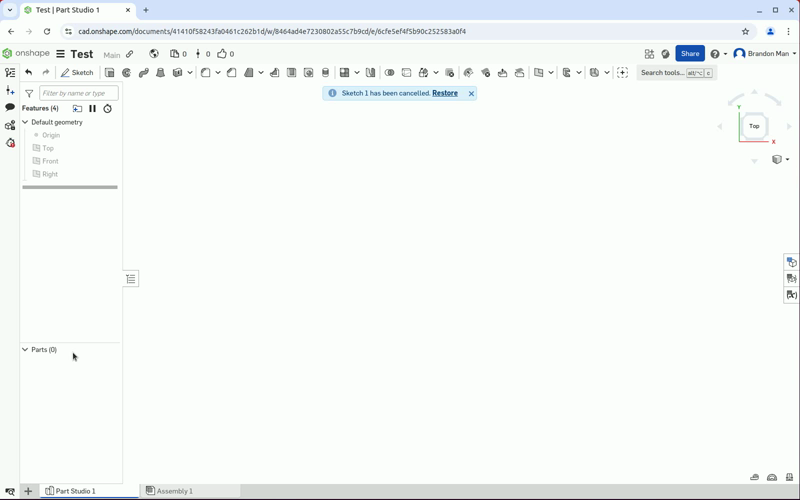
key(shift+p)
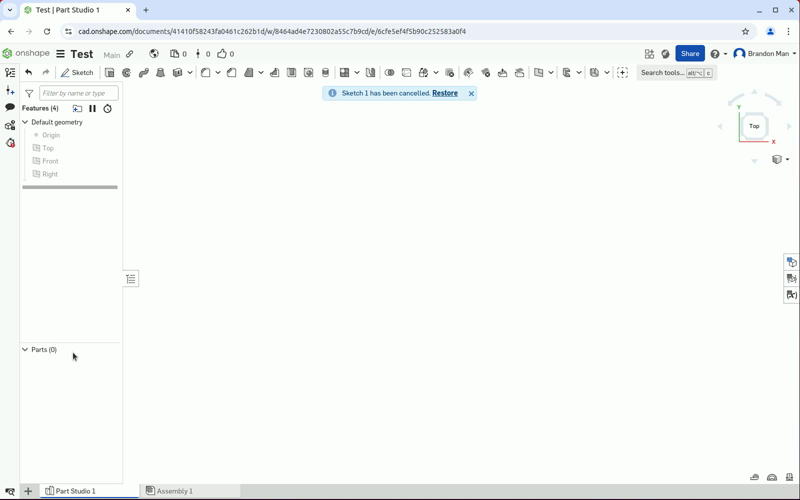
key(space)
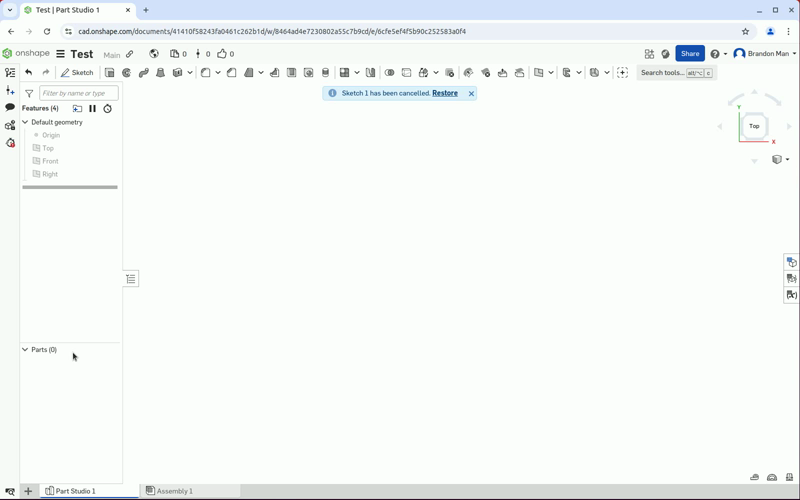
key_down(shift)
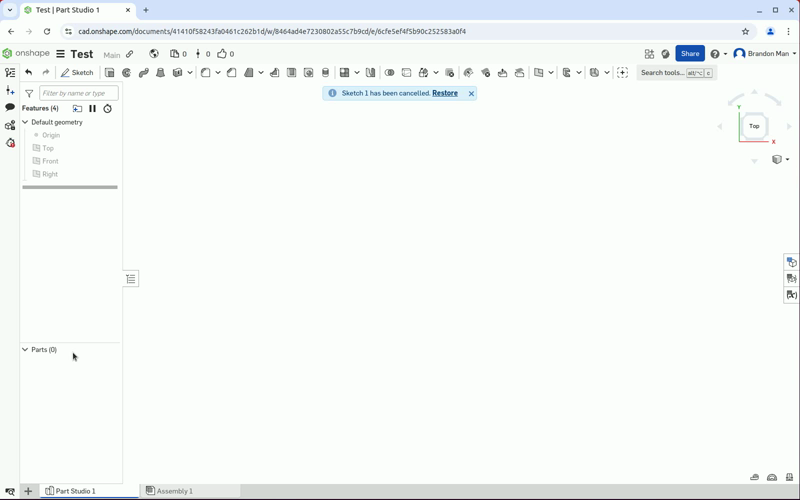
key(up)
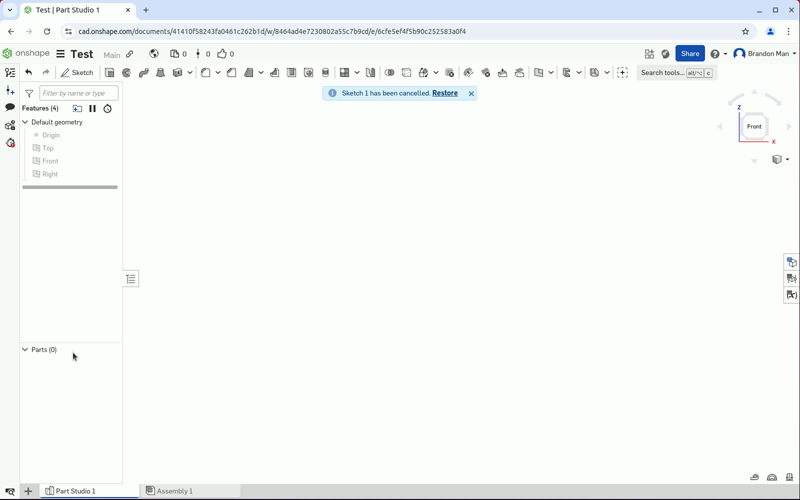
key_up(shift)
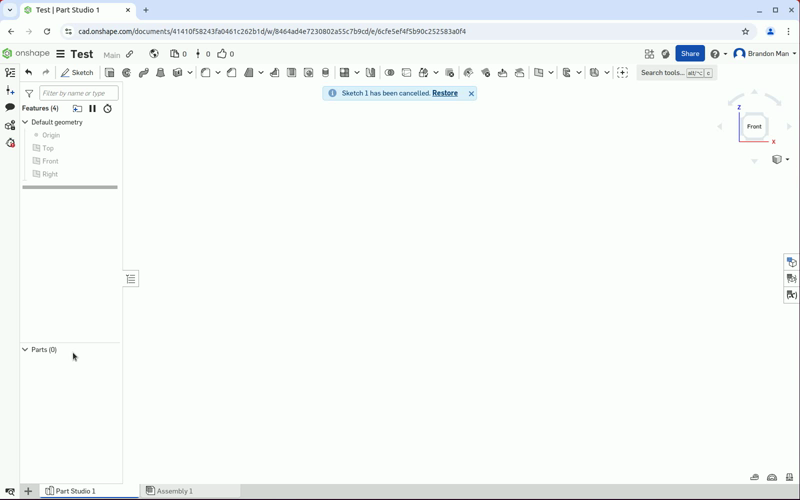
key(space)
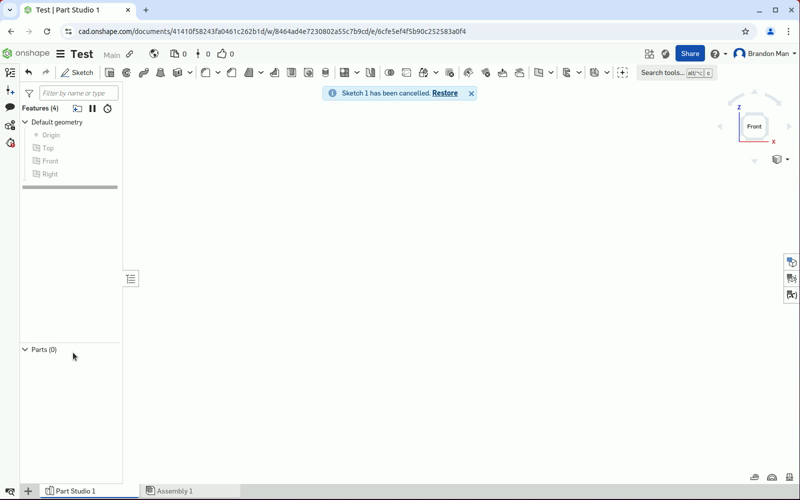
key_down(shift)
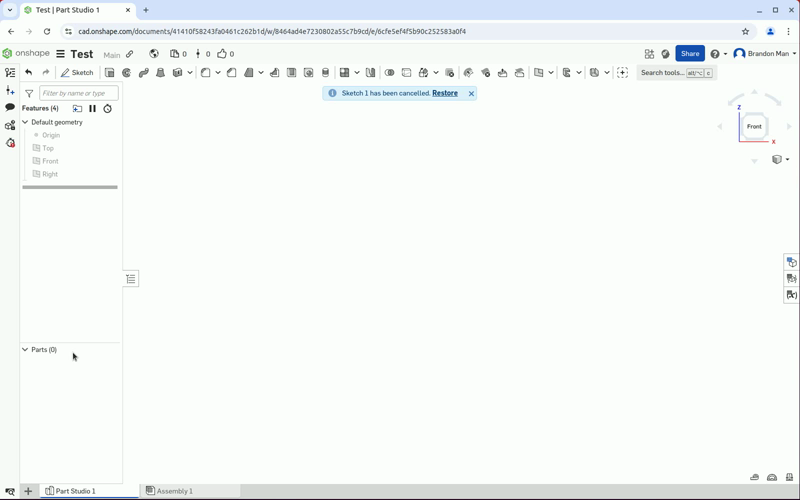
key(left)
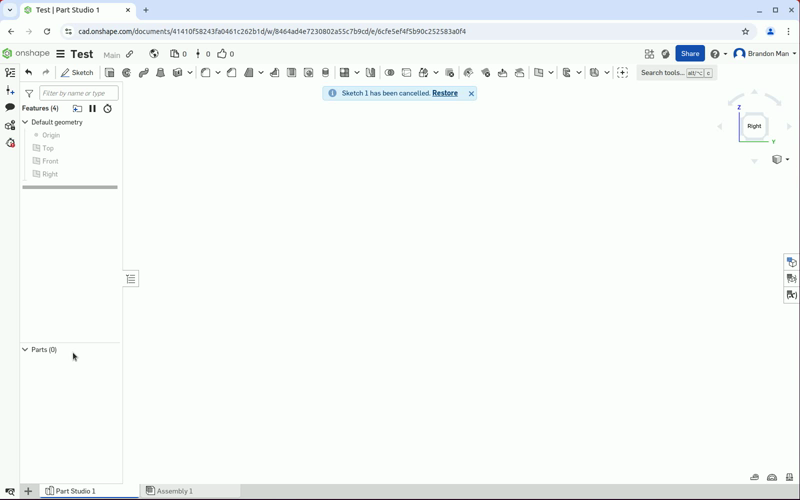
key_up(shift)
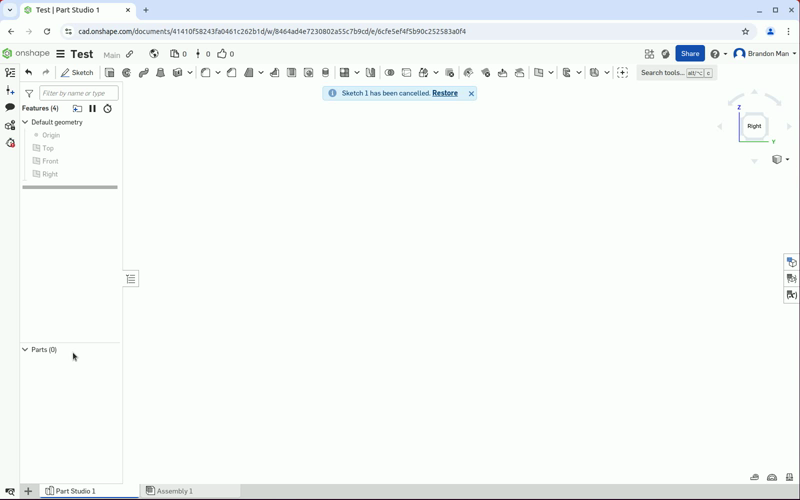
mouse_move(73, 352)
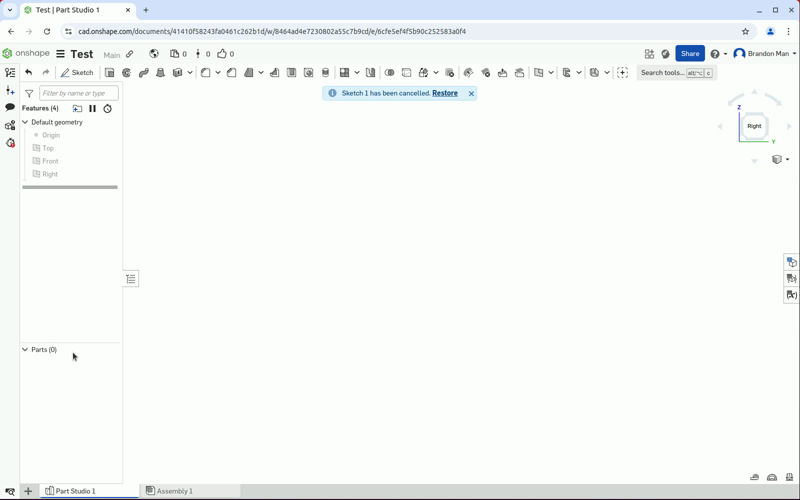
key(shift+y)
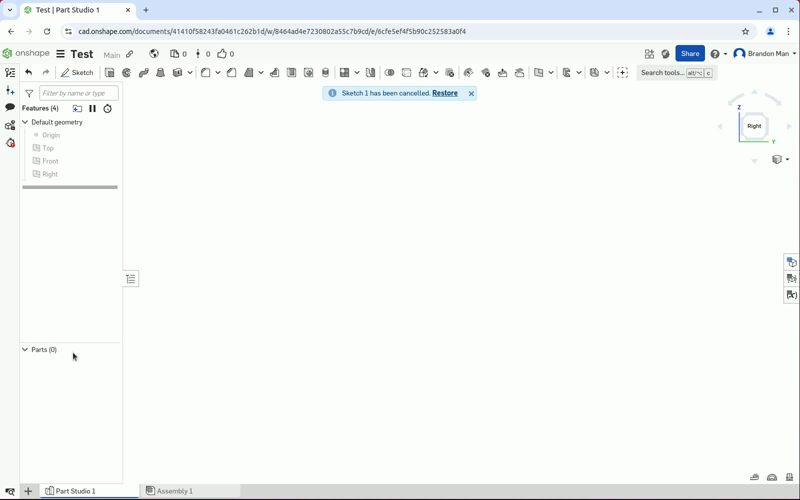
key(shift+s)
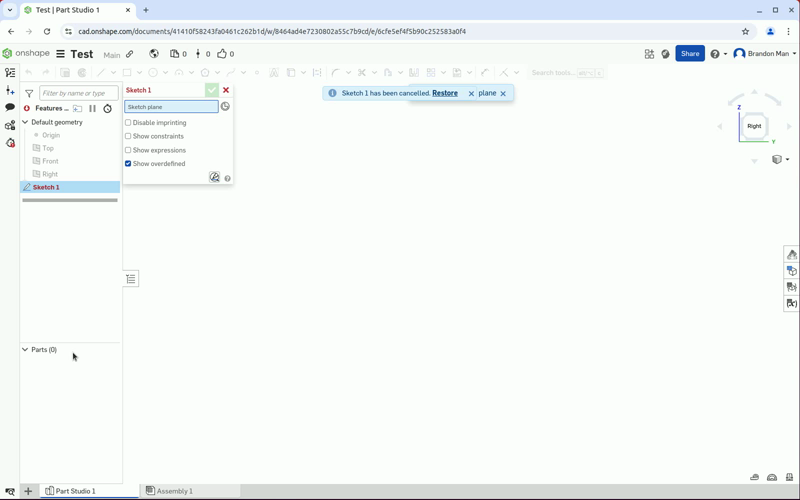
mouse_move(73, 176)
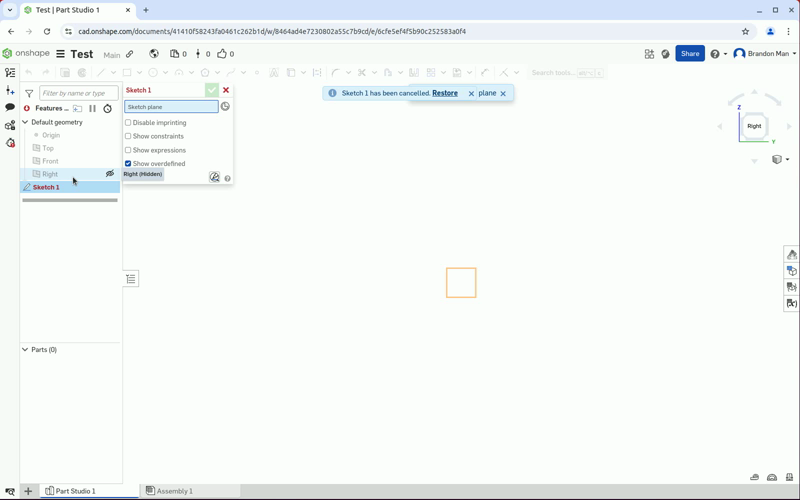
click(73, 176)
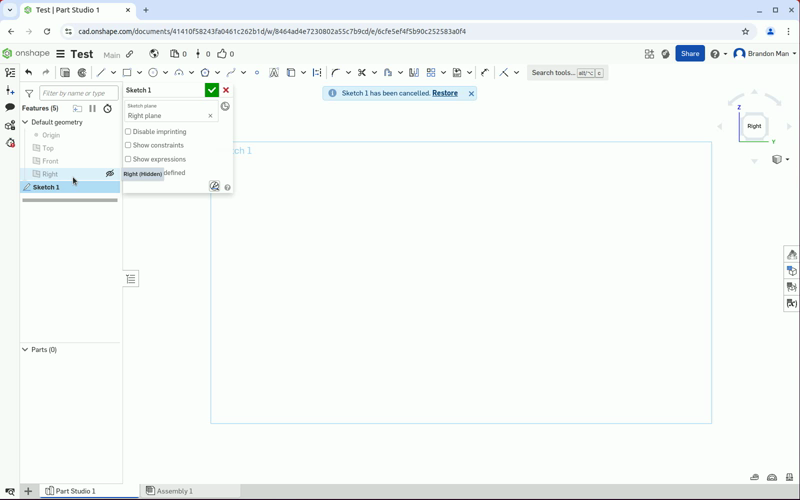
mouse_move(73, 352)
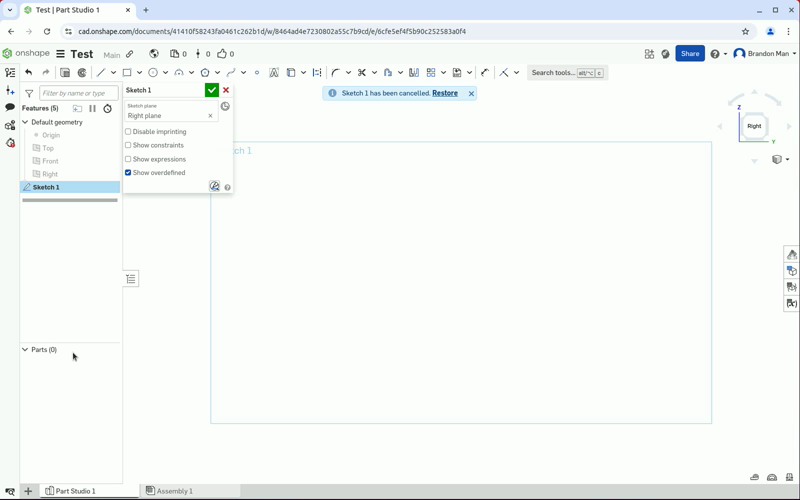
key(y)
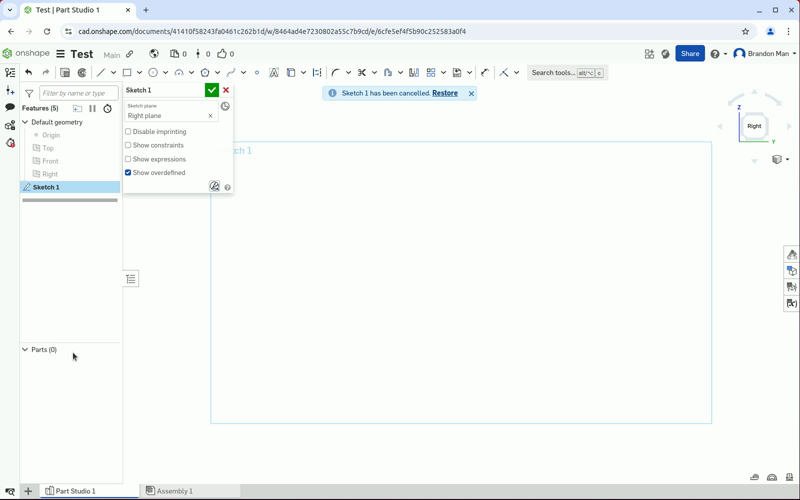
key(l)
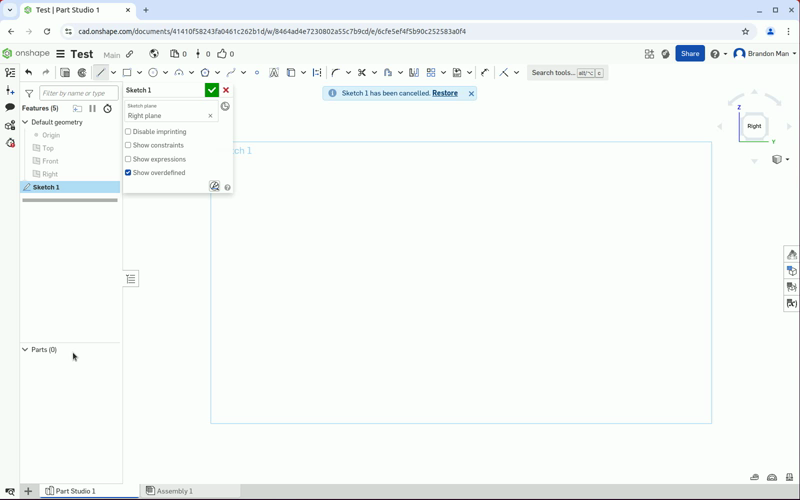
key_down(shift)
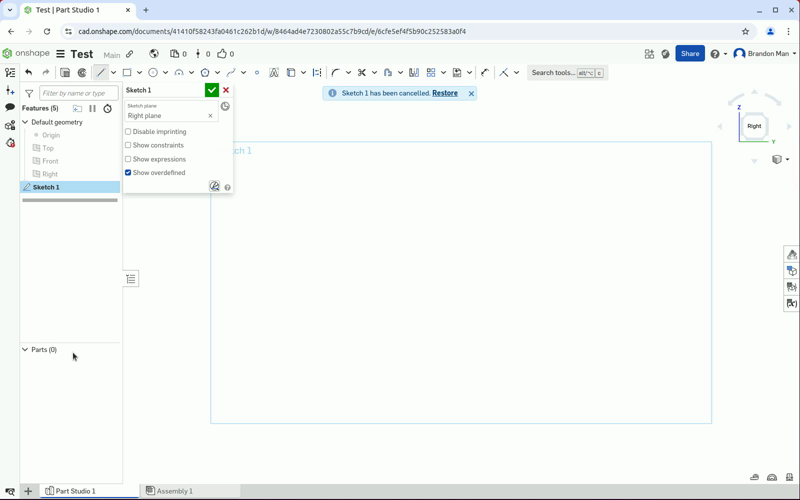
mouse_move(460, 339)
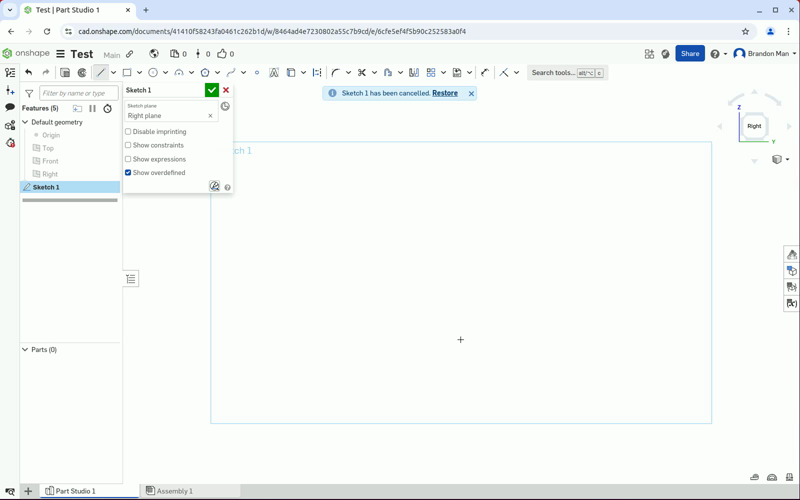
click(460, 339)
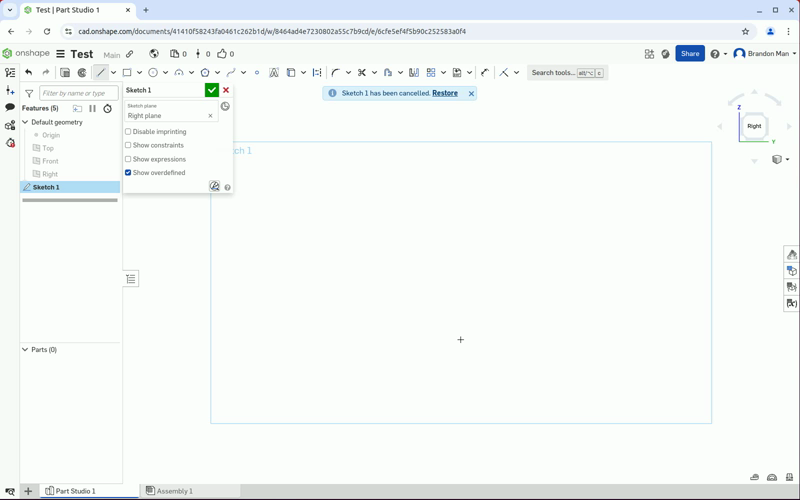
key_up(shift)
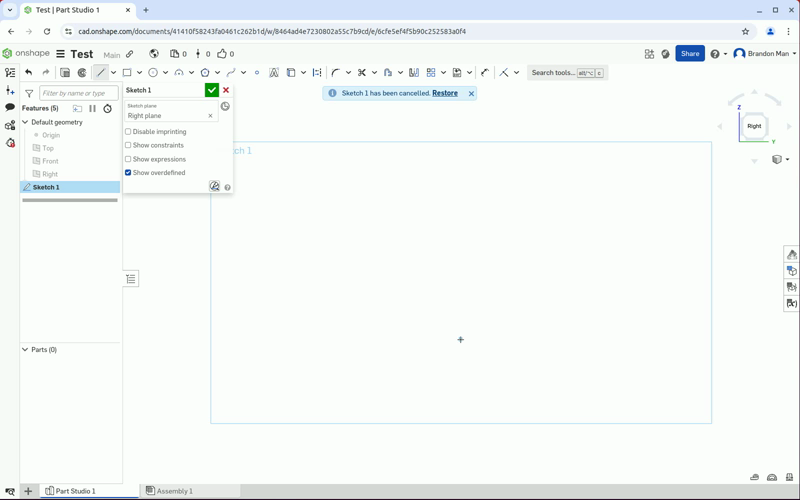
key_down(shift)
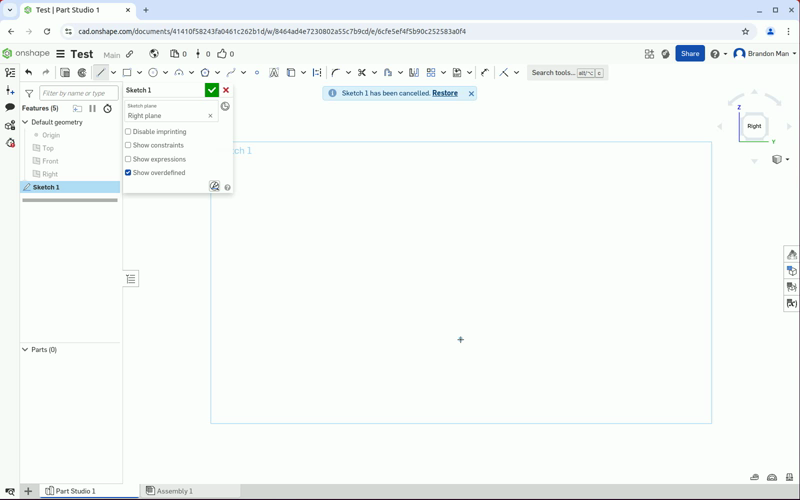
mouse_move(490, 339)
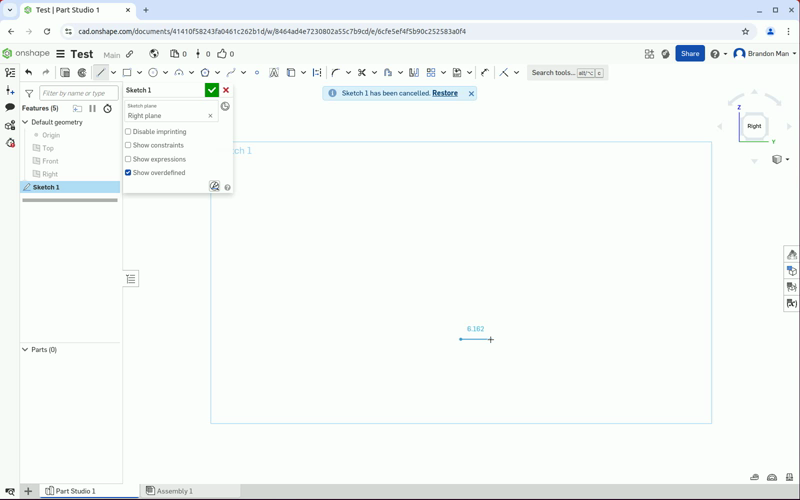
mouse_move(514, 339)
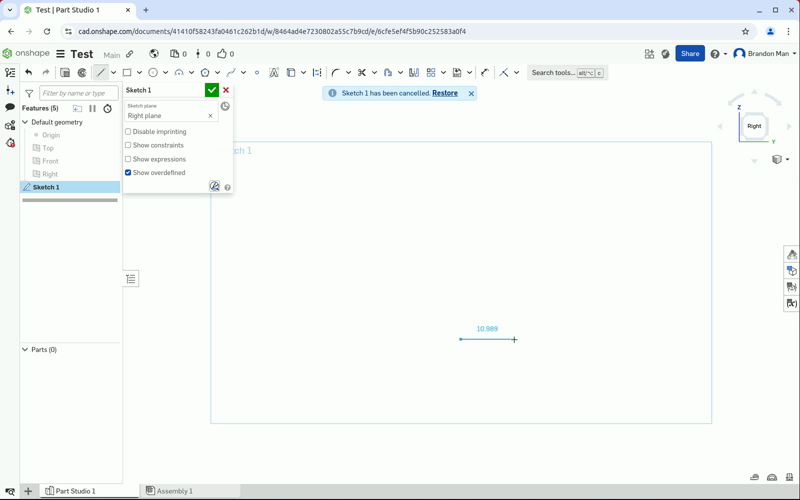
click(514, 339)
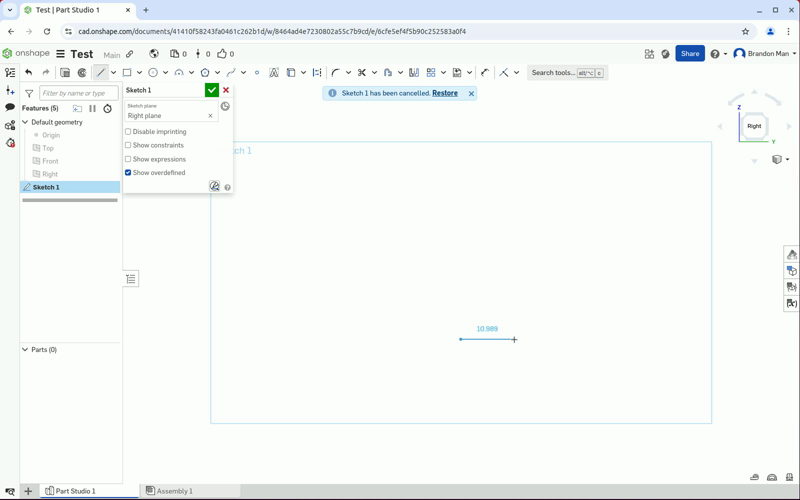
key_up(shift)
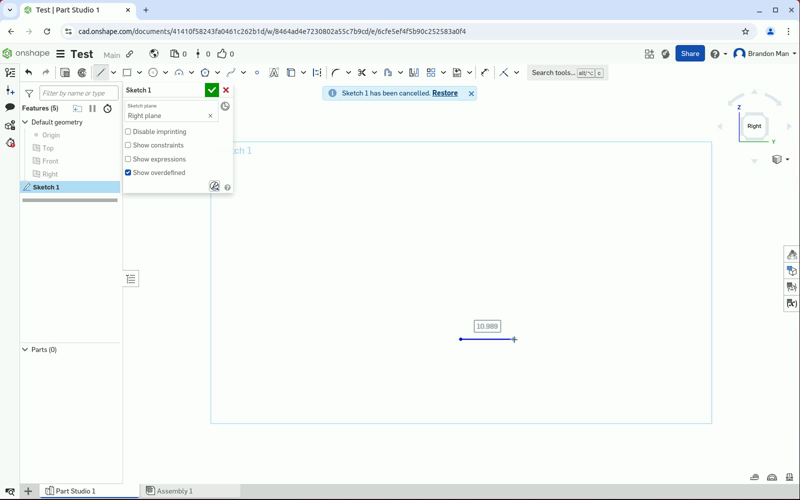
key_down(shift)
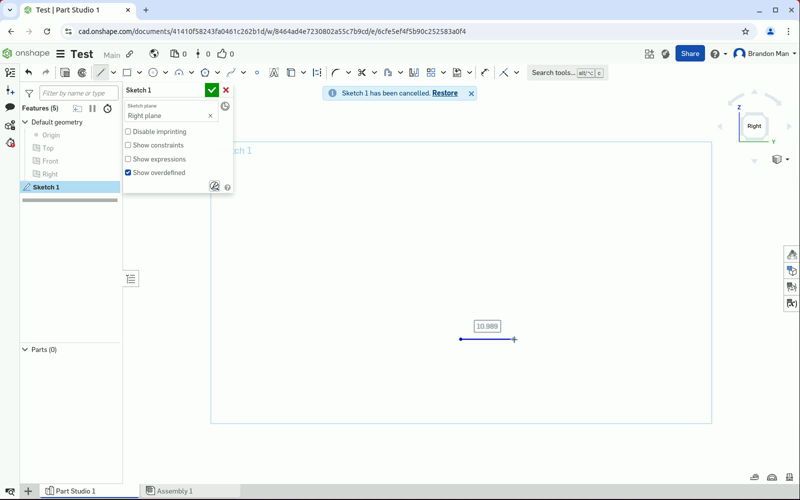
mouse_move(544, 339)
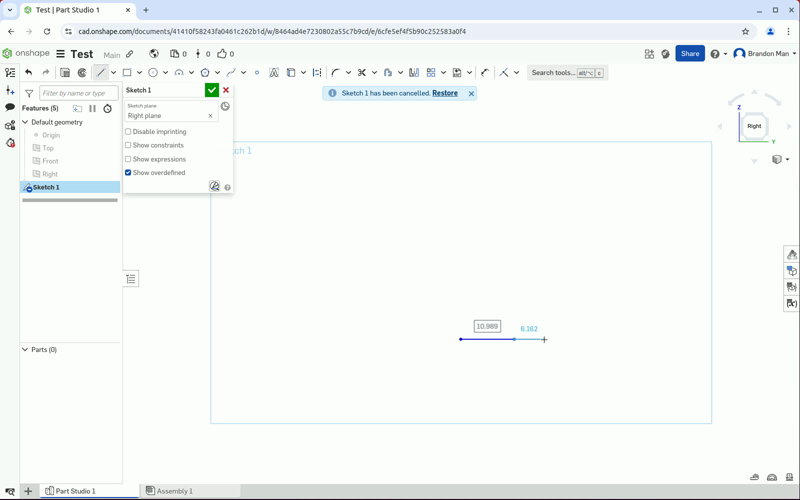
mouse_move(514, 308)
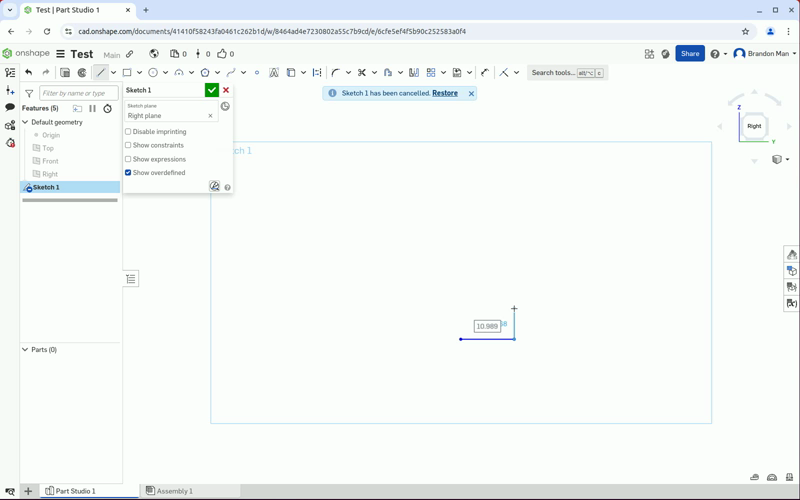
click(514, 308)
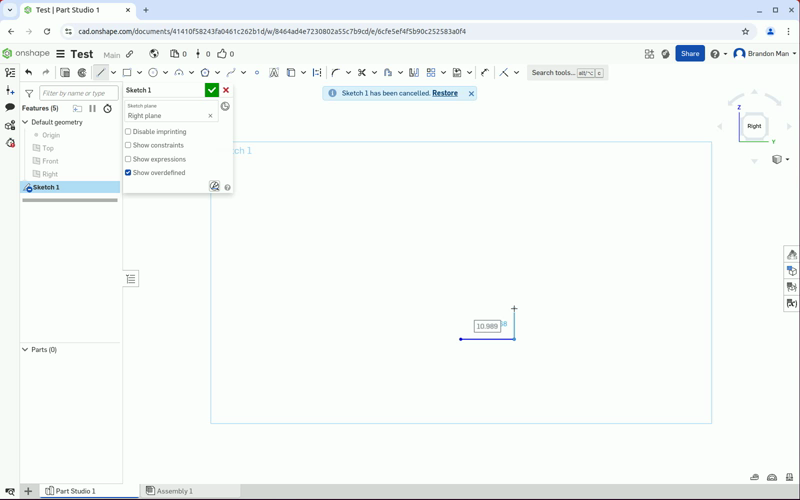
key_up(shift)
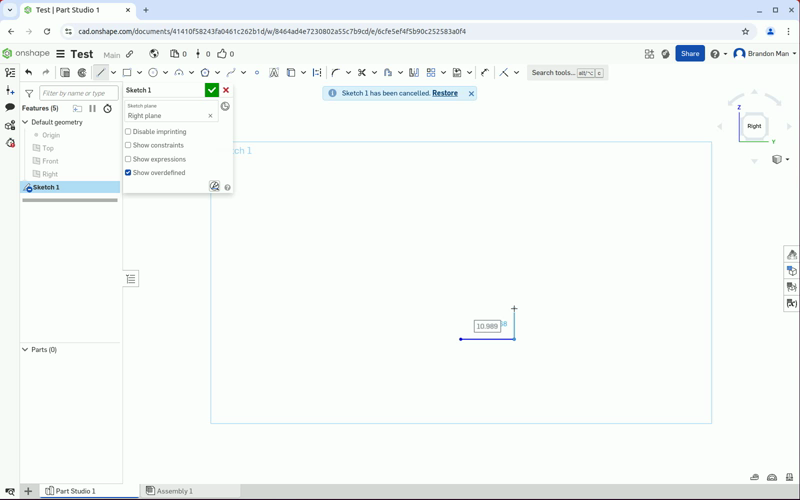
key_down(shift)
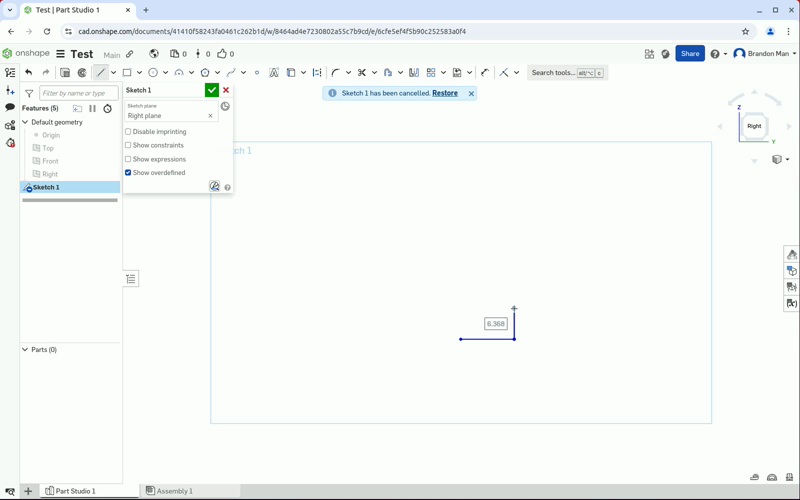
mouse_move(544, 308)
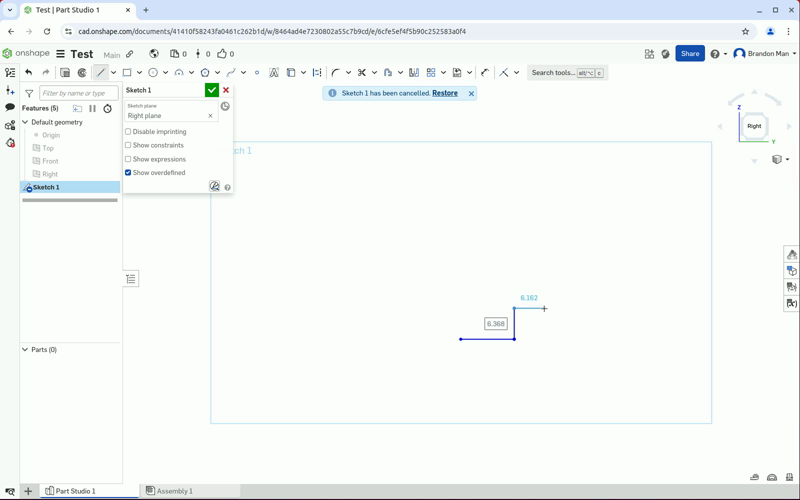
mouse_move(460, 308)
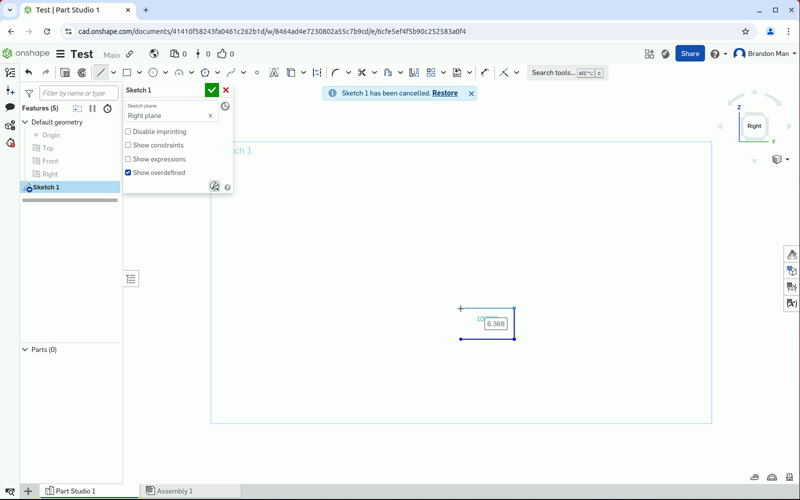
click(460, 308)
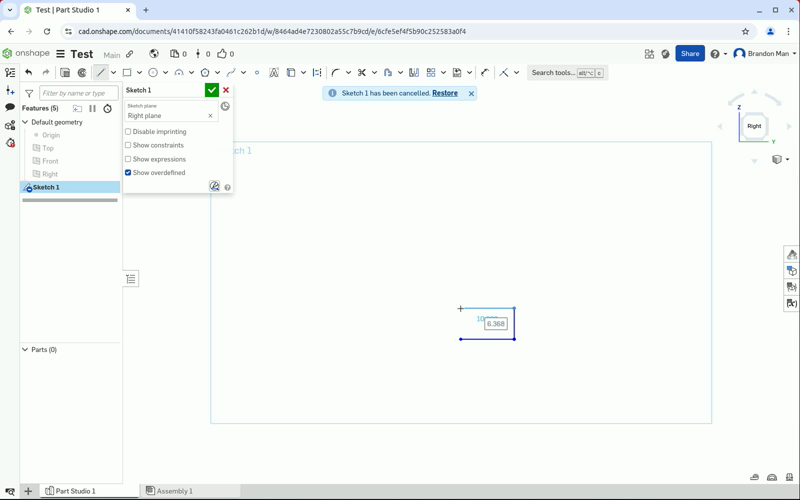
key_up(shift)
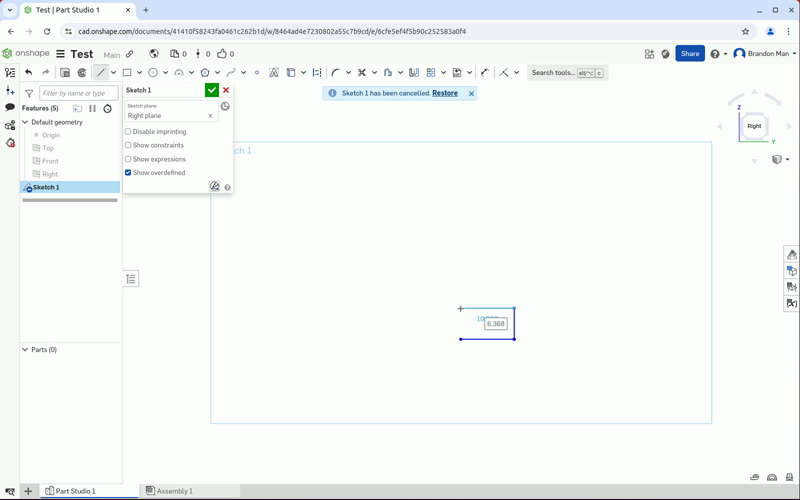
mouse_move(490, 308)
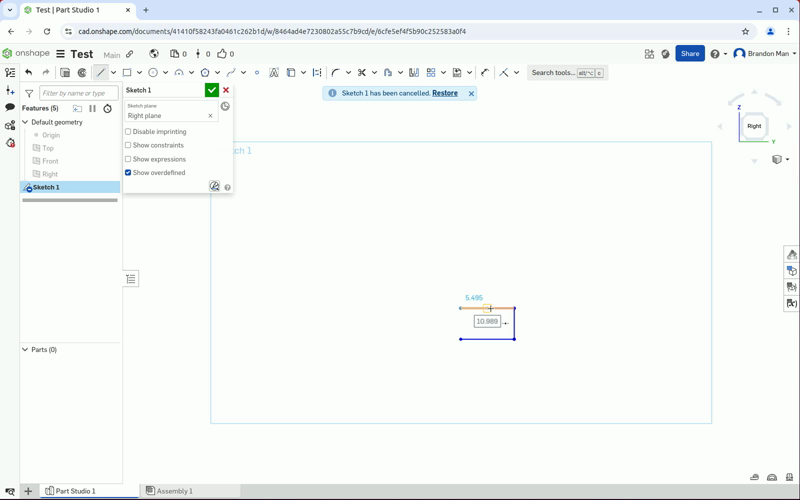
key_down(shift)
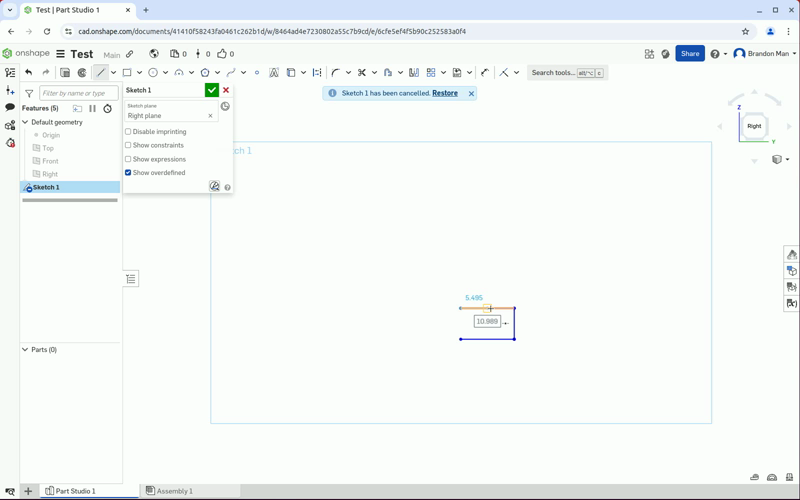
mouse_move(460, 339)
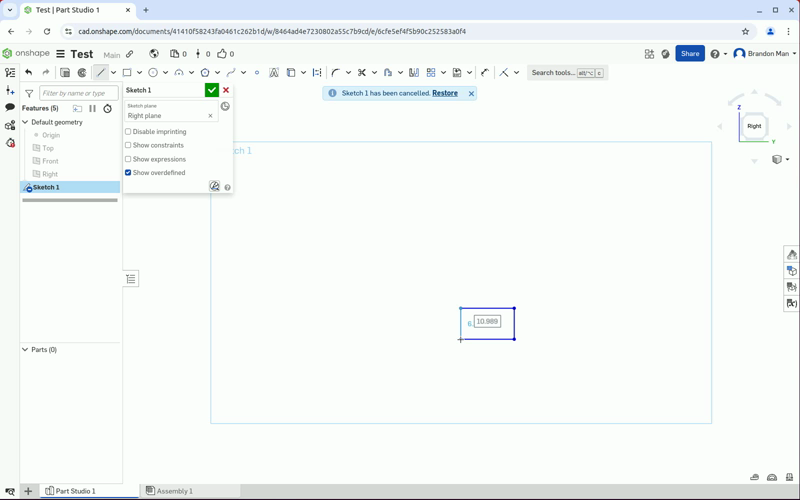
key_up(shift)
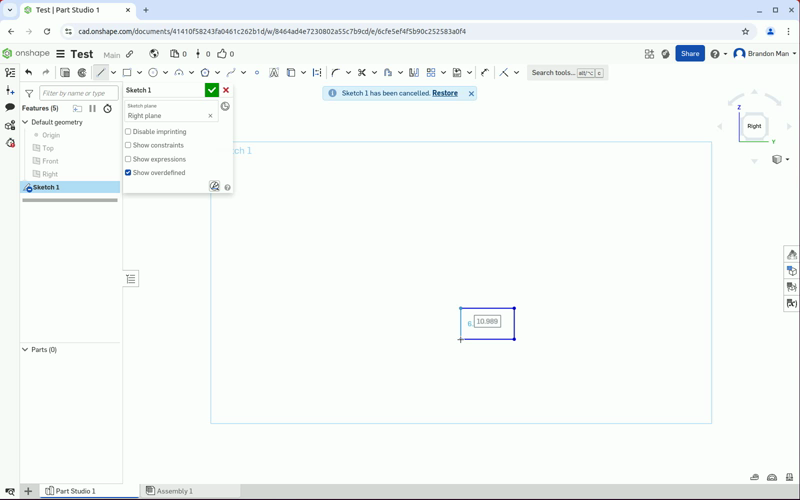
click(460, 339)
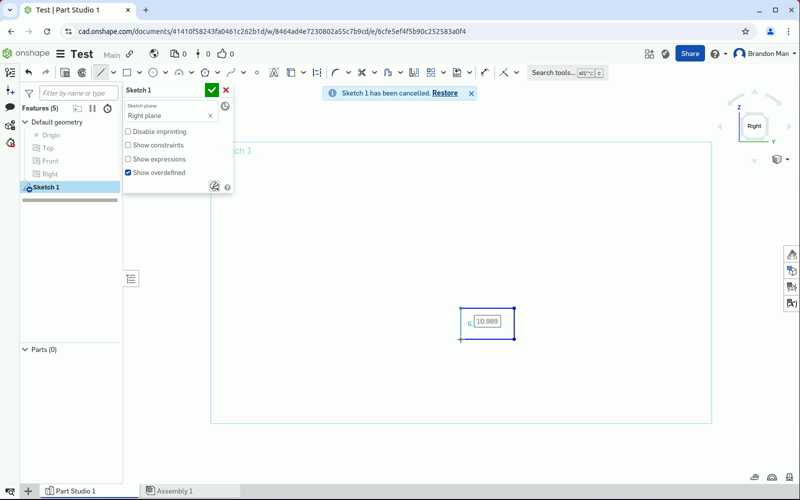
key(esc)
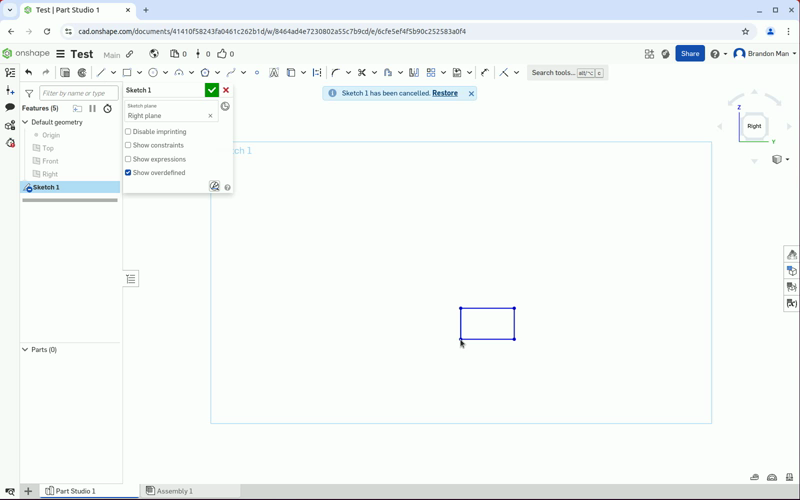
mouse_move(465, 332)
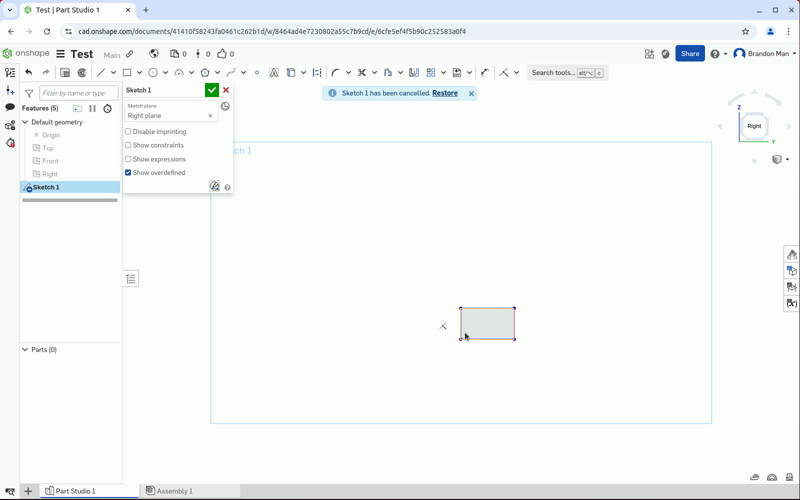
scroll(6)
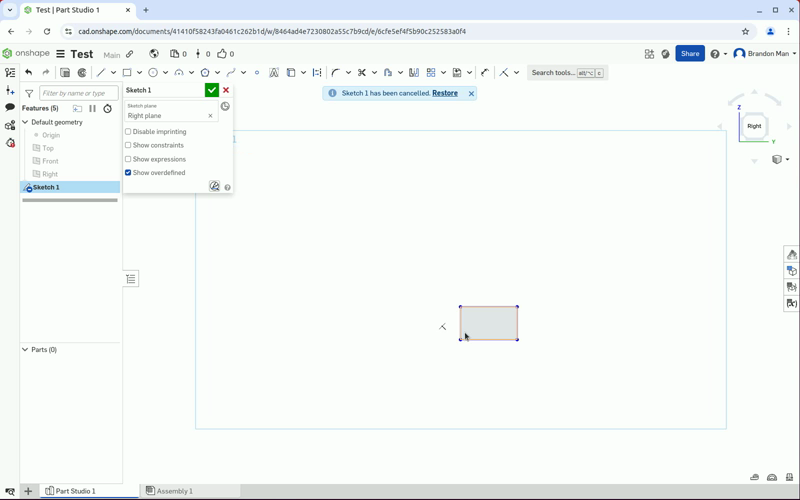
scroll(6)
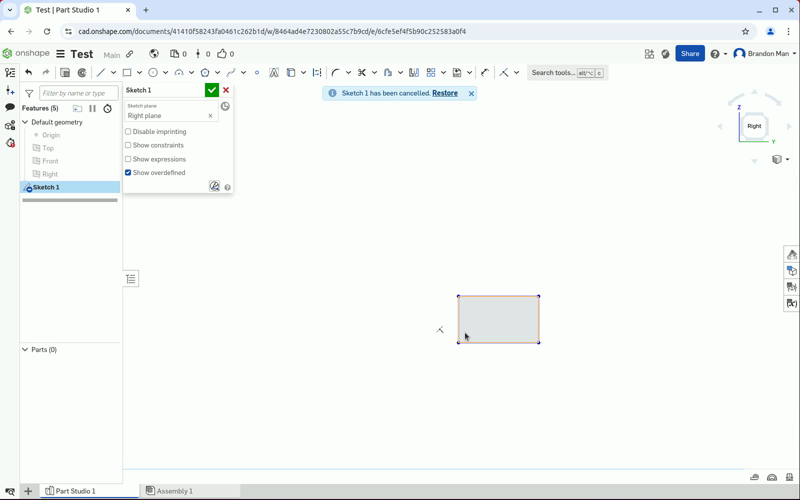
scroll(6)
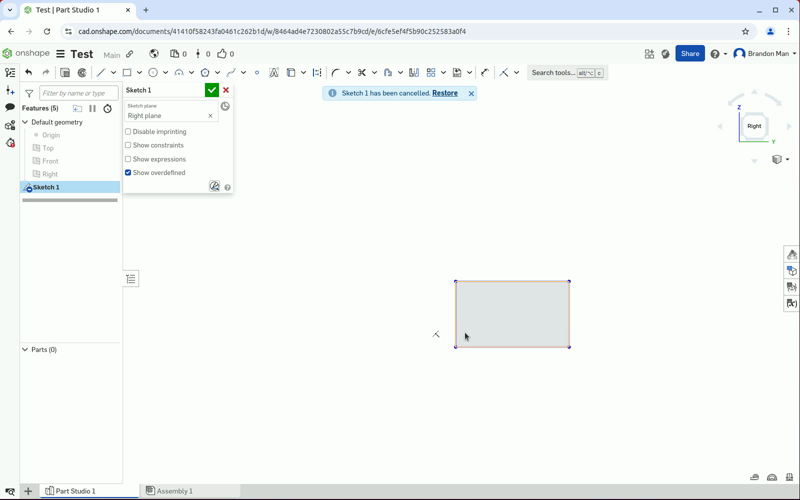
scroll(6)
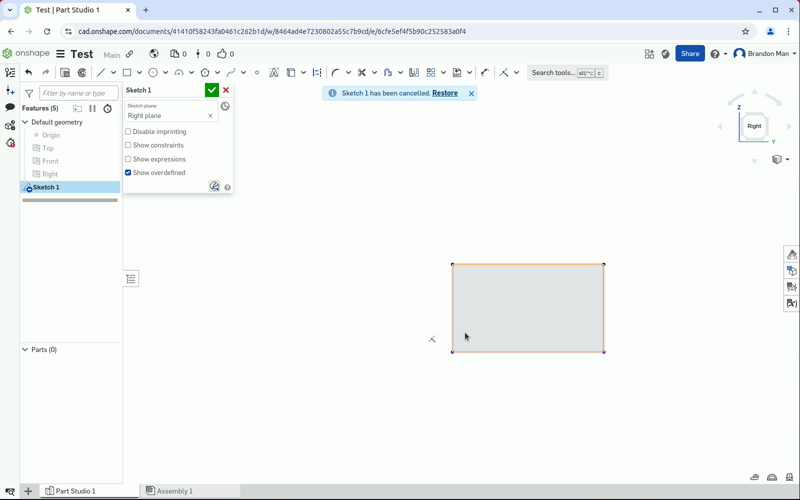
scroll(6)
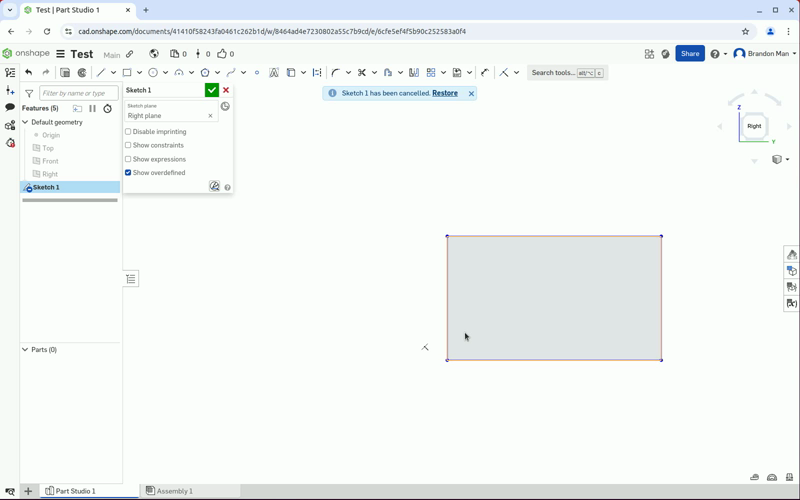
scroll(6)
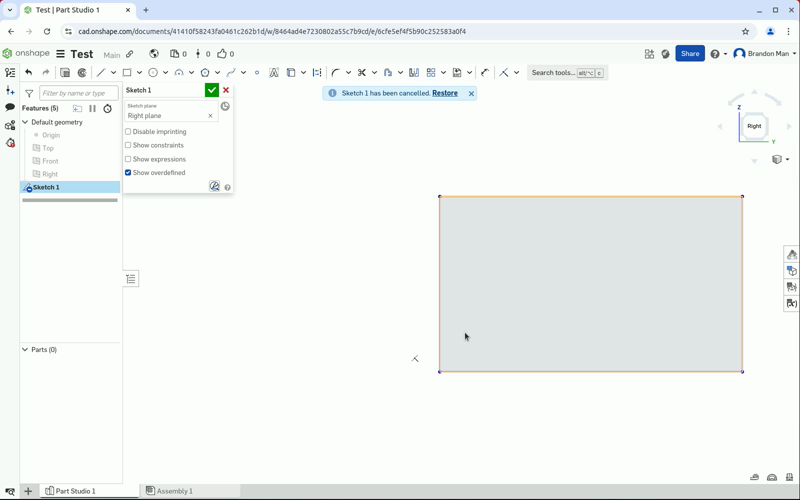
scroll(6)
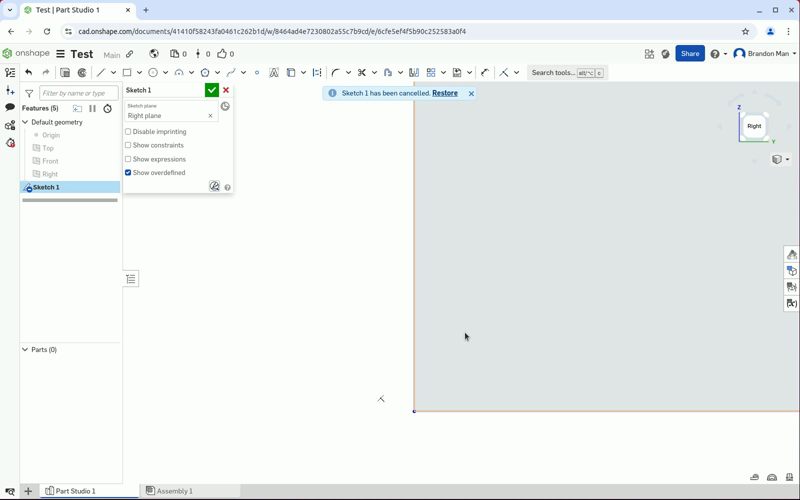
click(465, 332)
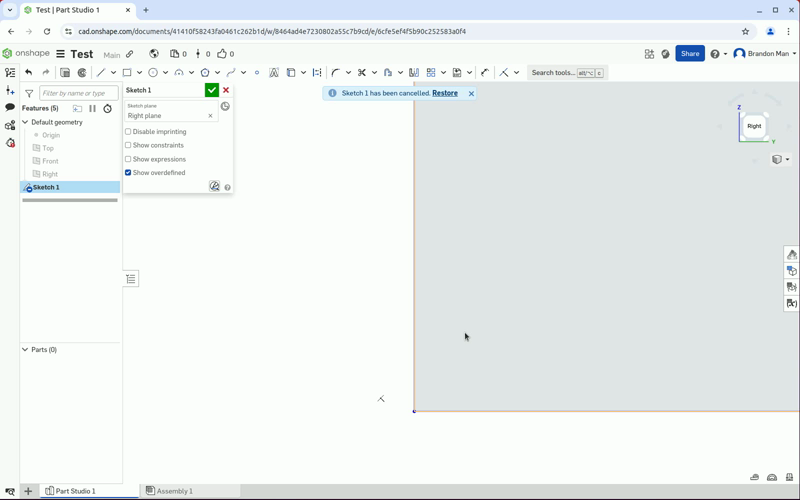
scroll(-6)
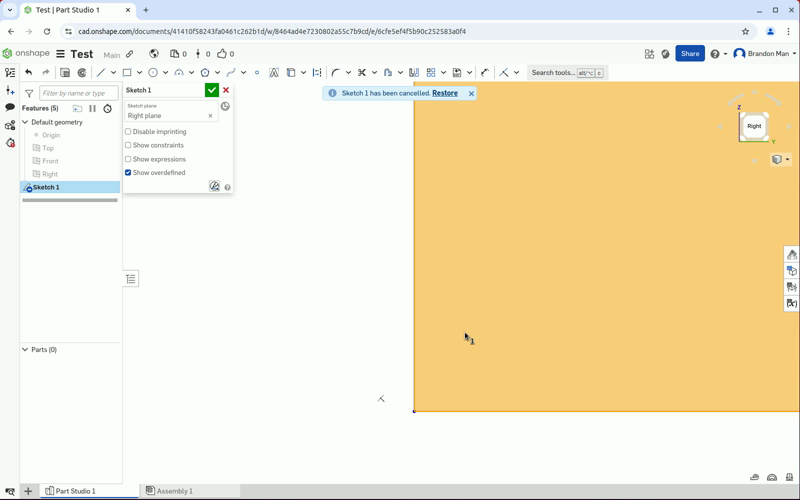
scroll(-6)
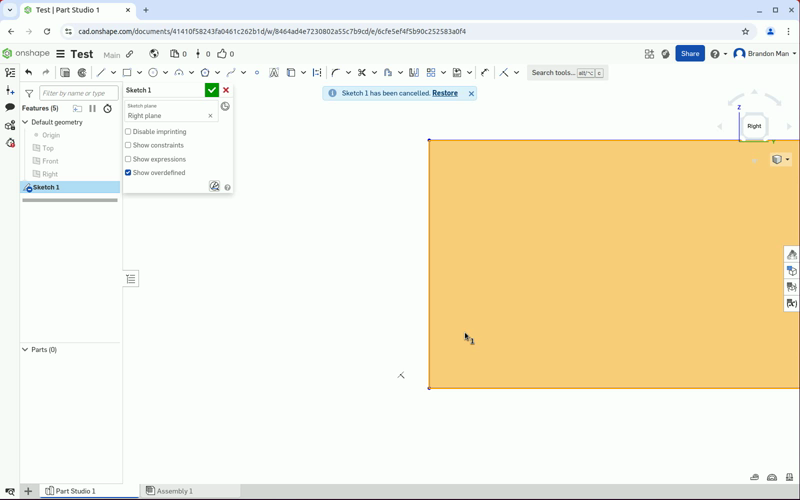
scroll(-6)
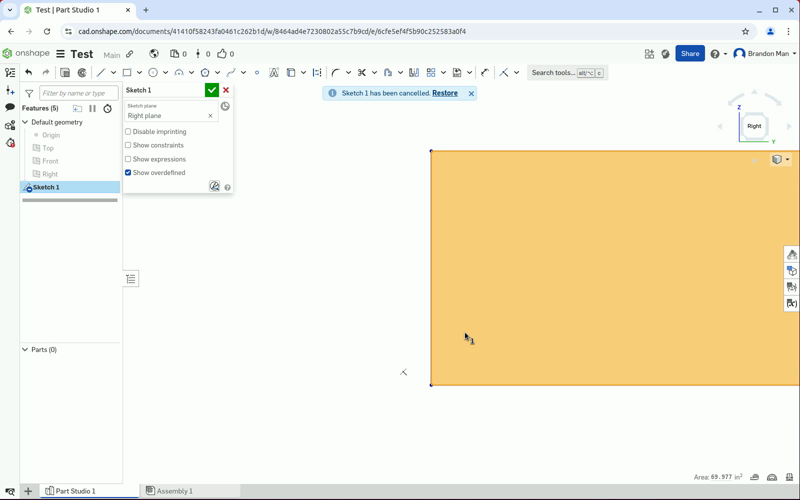
scroll(-6)
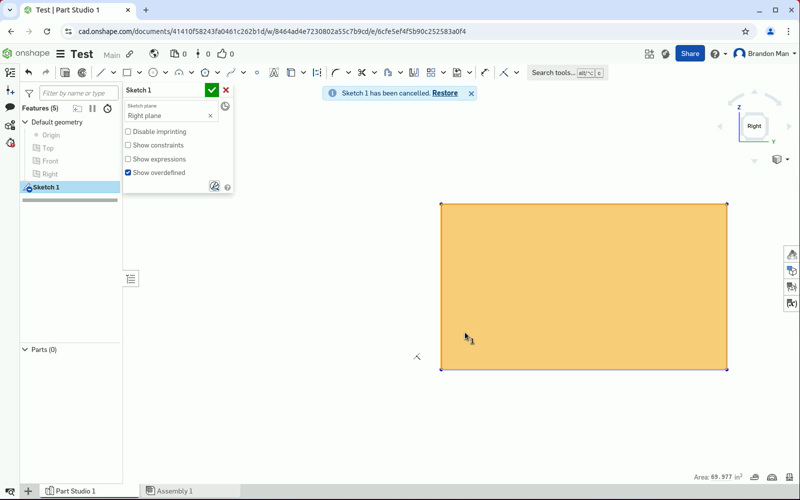
scroll(-6)
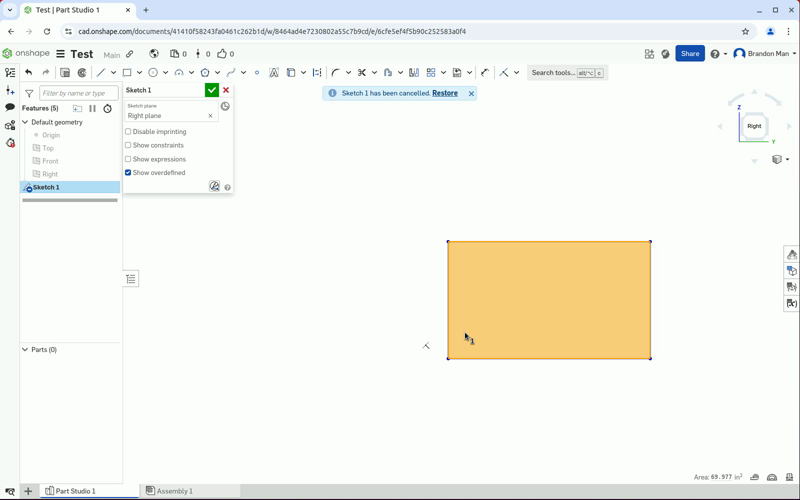
scroll(-6)
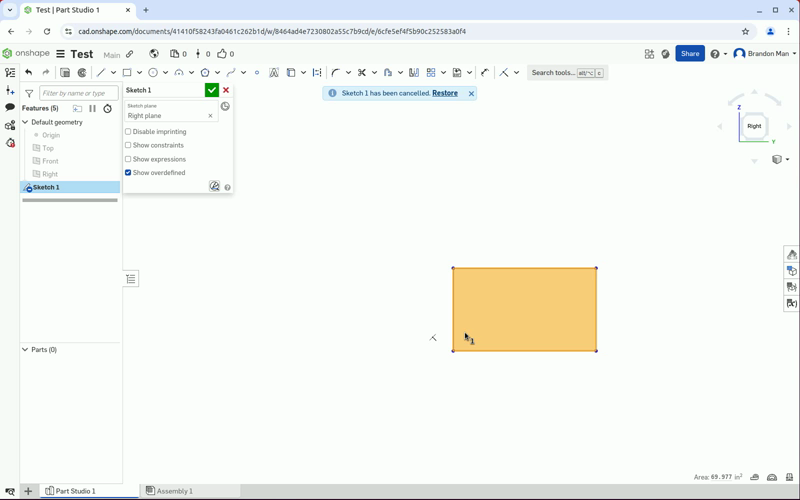
scroll(-6)
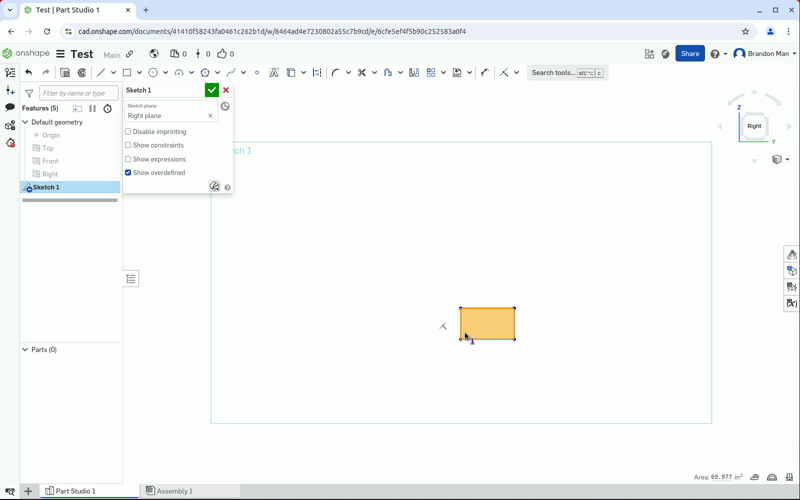
mouse_move(73, 352)
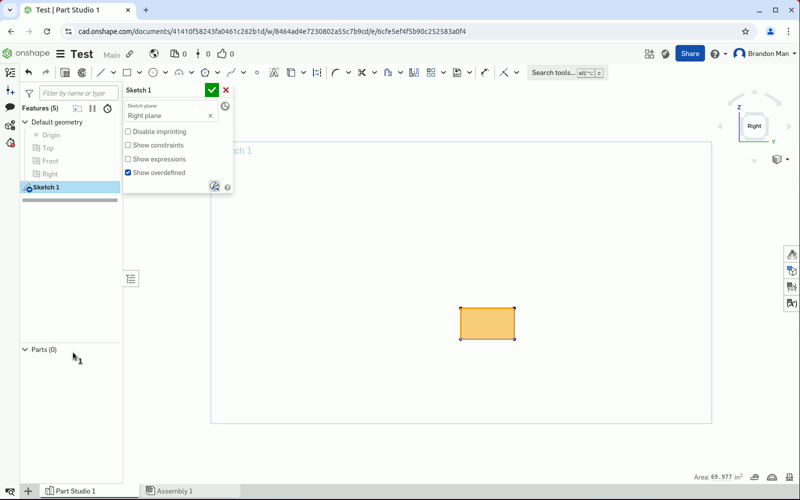
key(shift+y)
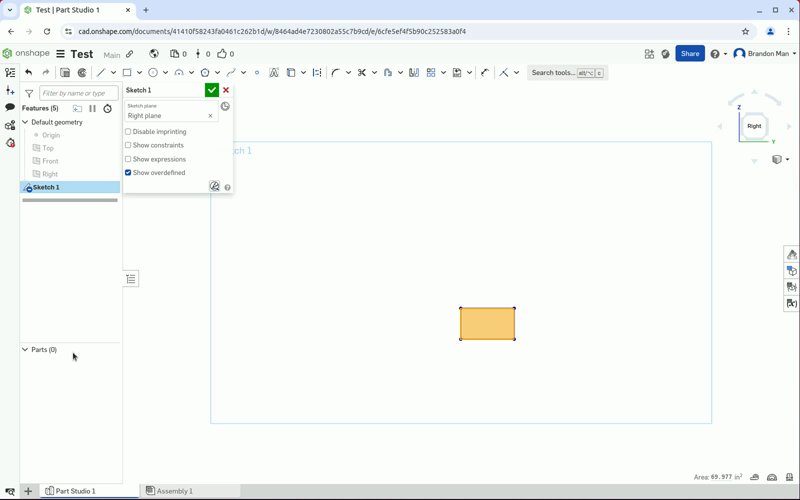
key(shift+e)
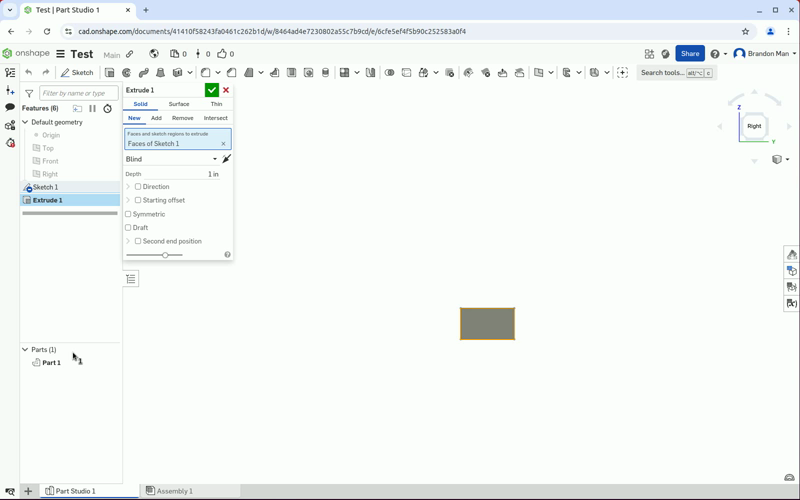
mouse_move(143, 106)
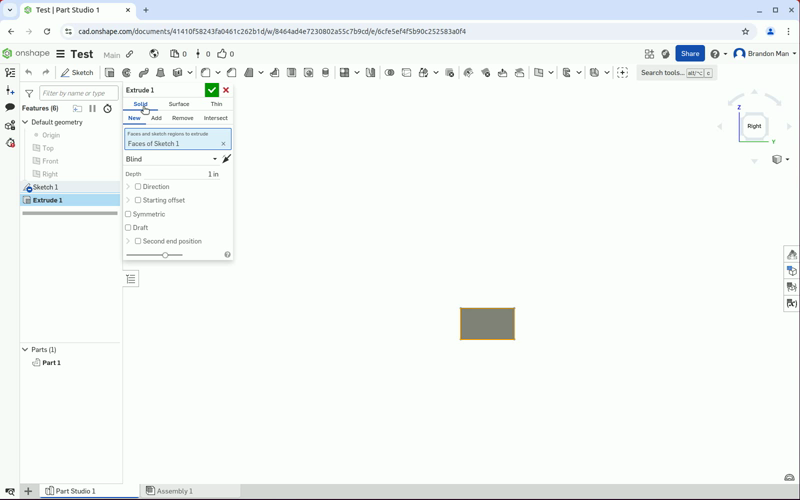
click(143, 106)
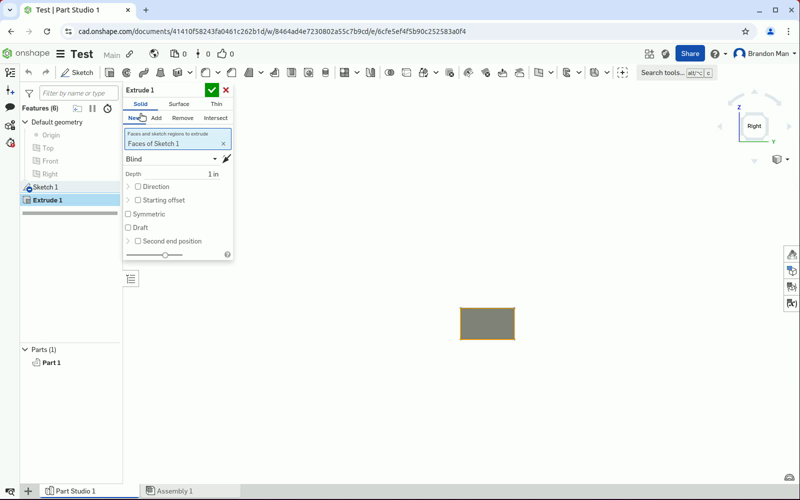
mouse_move(137, 120)
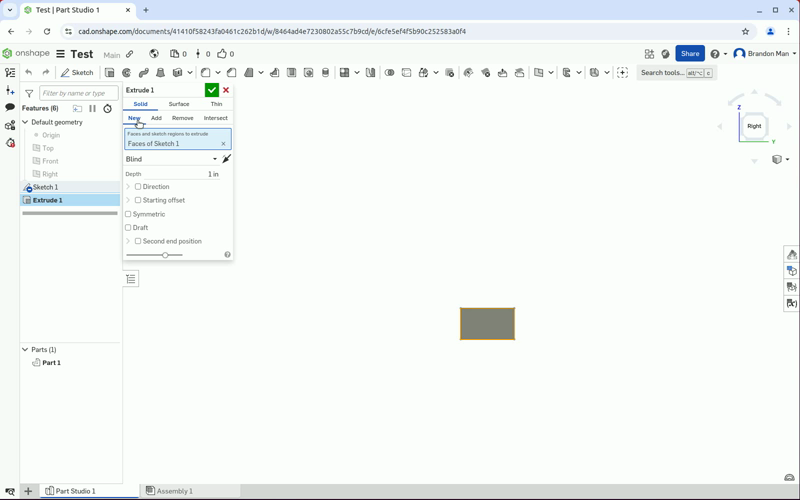
click(137, 120)
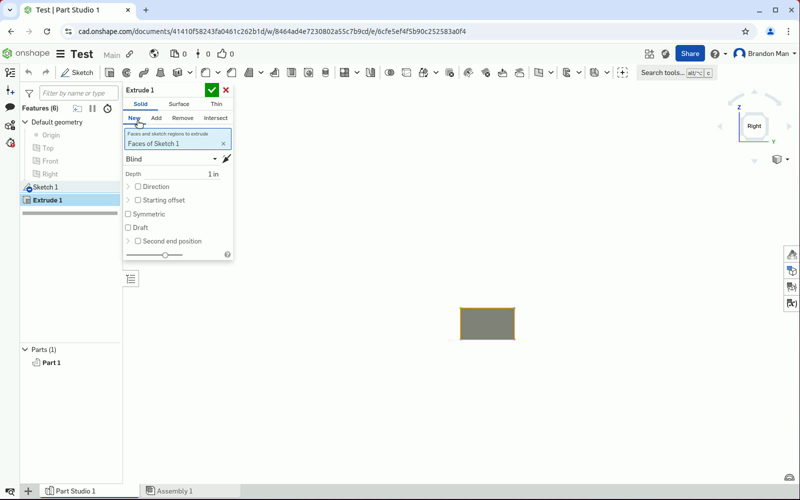
key(tab, 4)
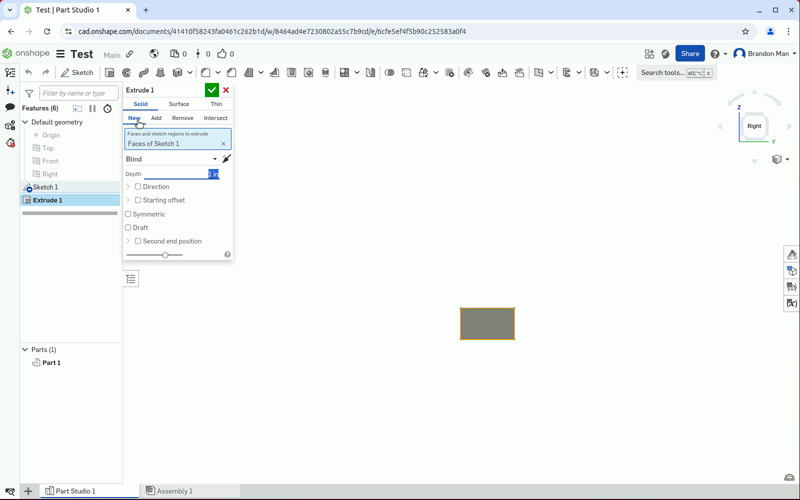
text(3.611)
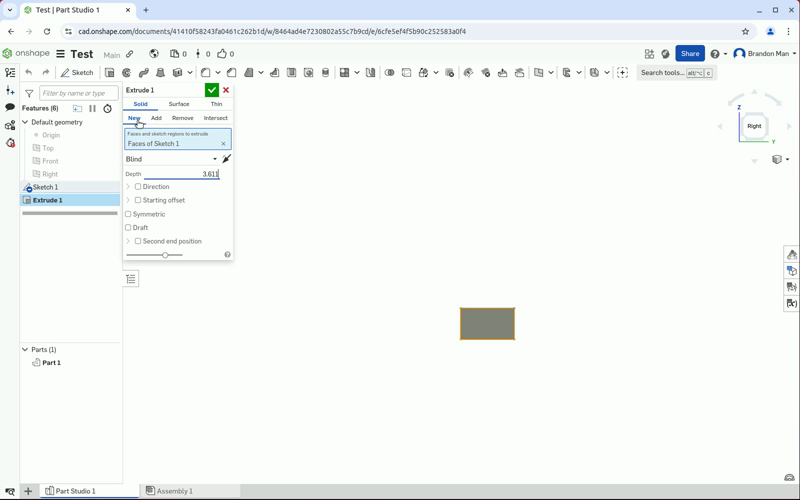
key(enter)
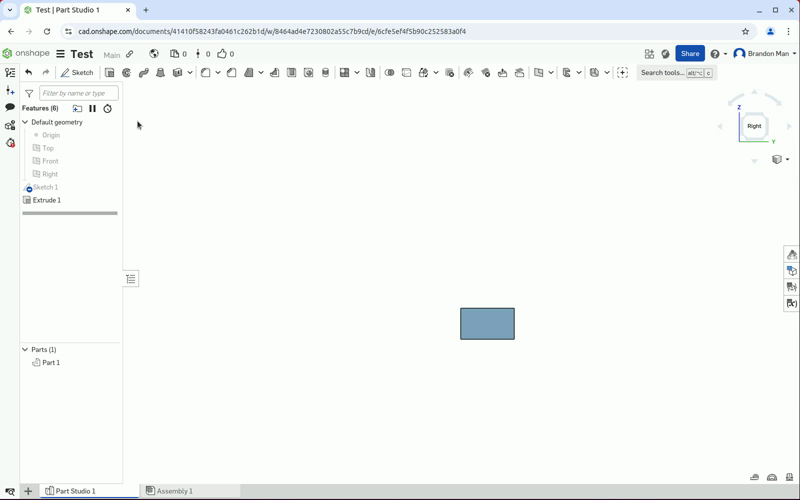
key(shift+h)
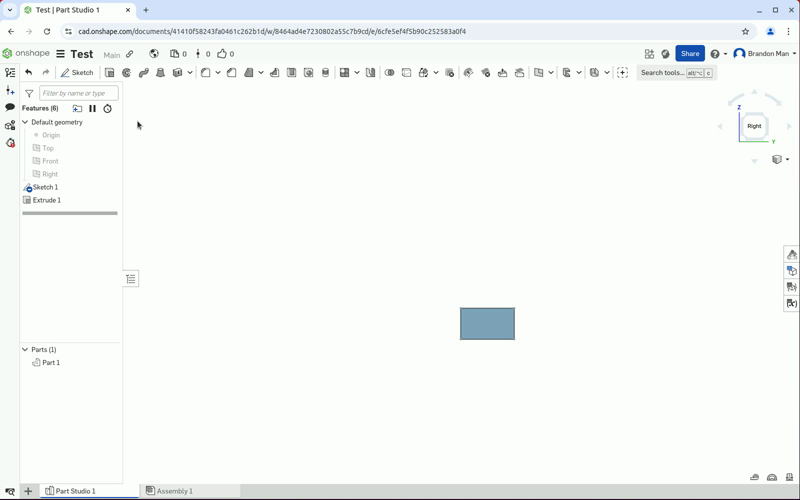
key(shift+h)
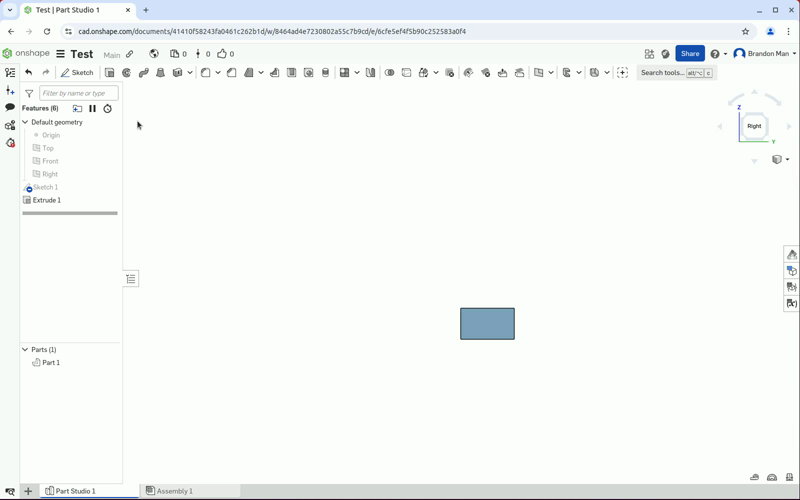
mouse_move(73, 189)
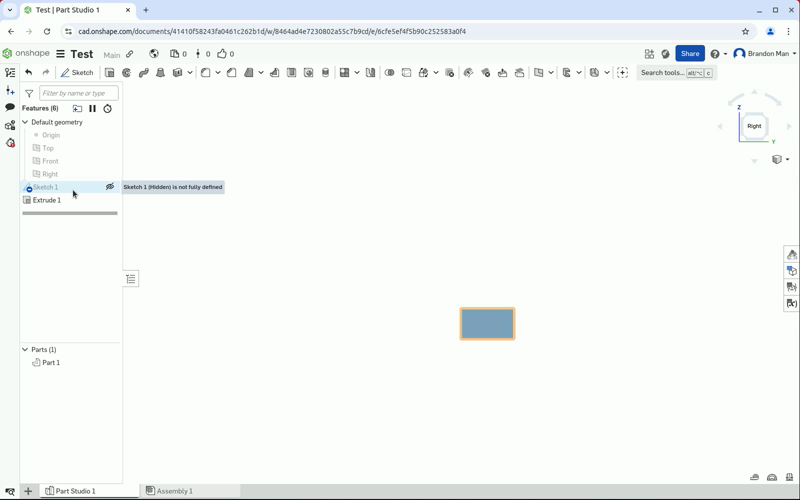
click(73, 189)
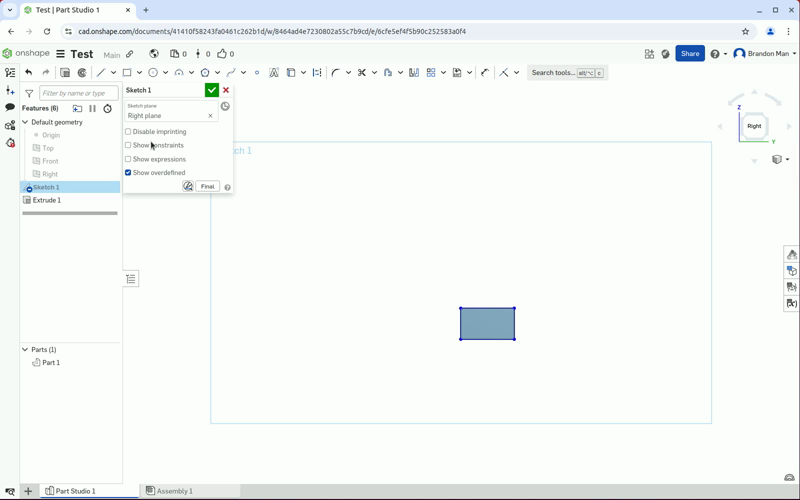
mouse_move(229, 92)
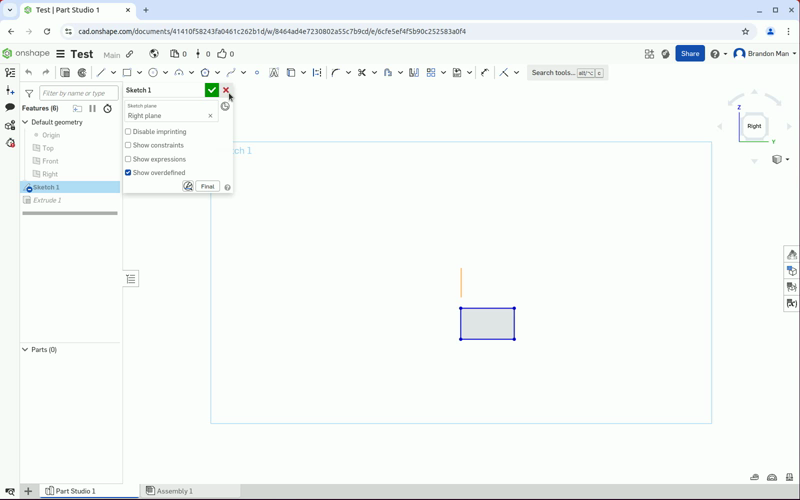
click(229, 92)
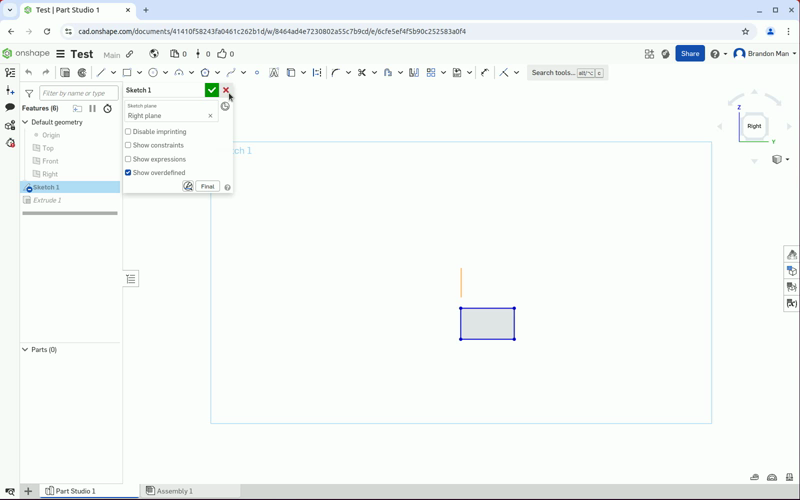
key(shift+s)
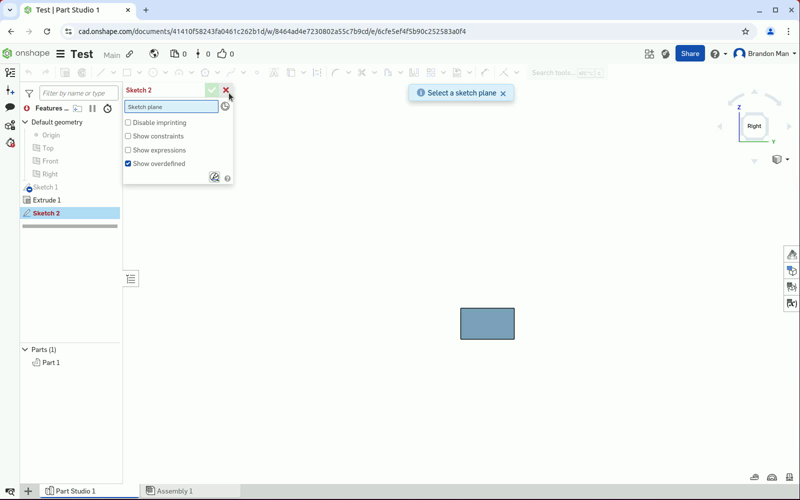
mouse_move(73, 176)
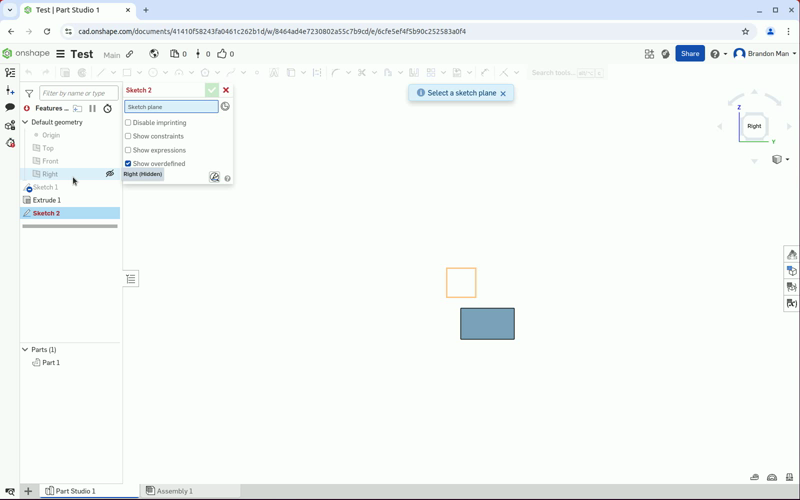
click(73, 176)
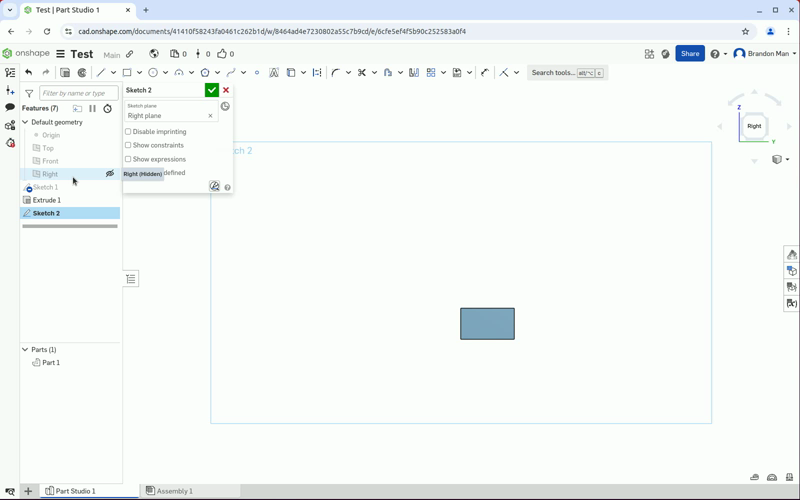
mouse_move(73, 352)
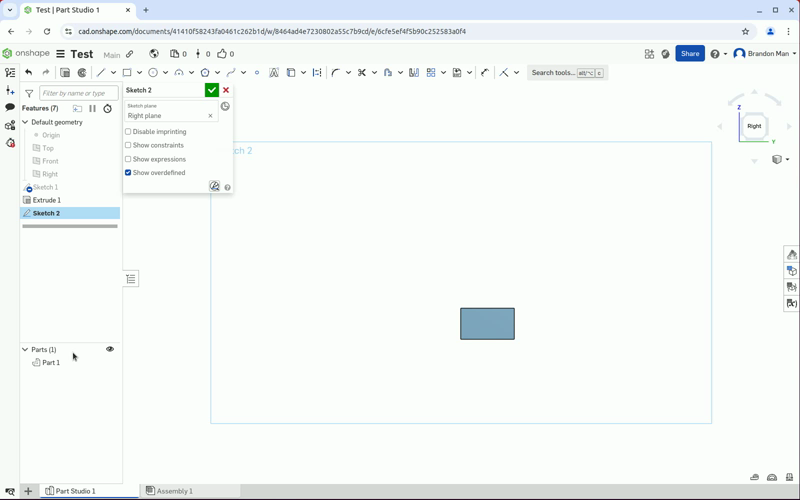
key(y)
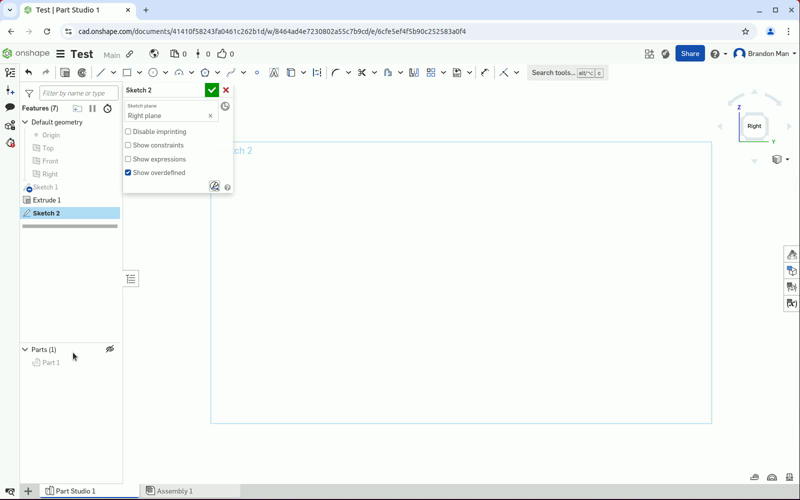
key(l)
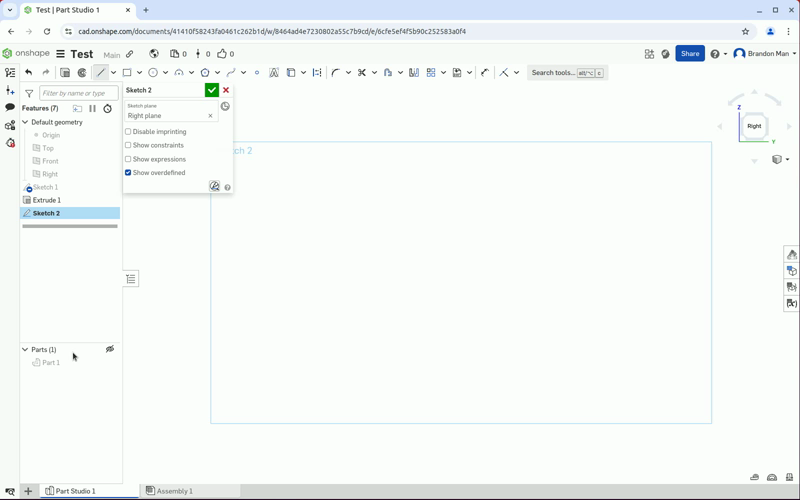
key_down(shift)
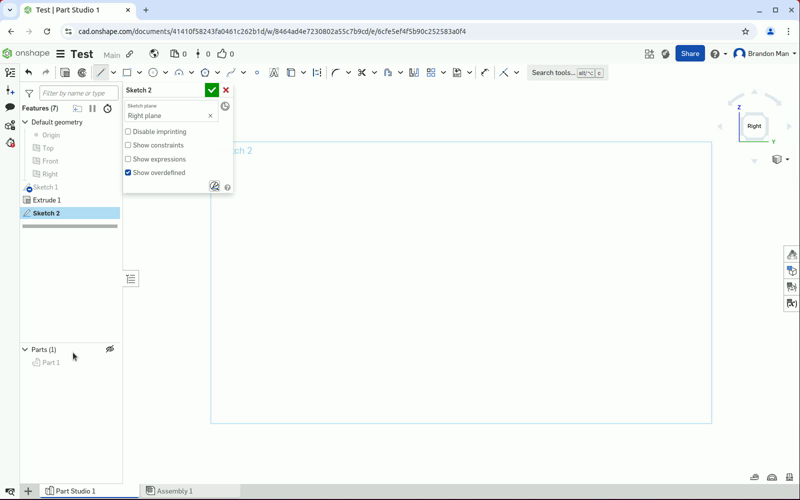
mouse_move(460, 308)
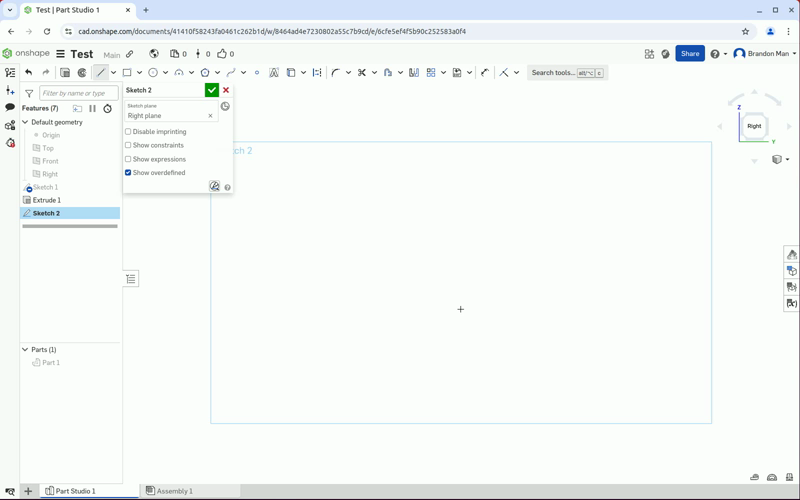
click(460, 308)
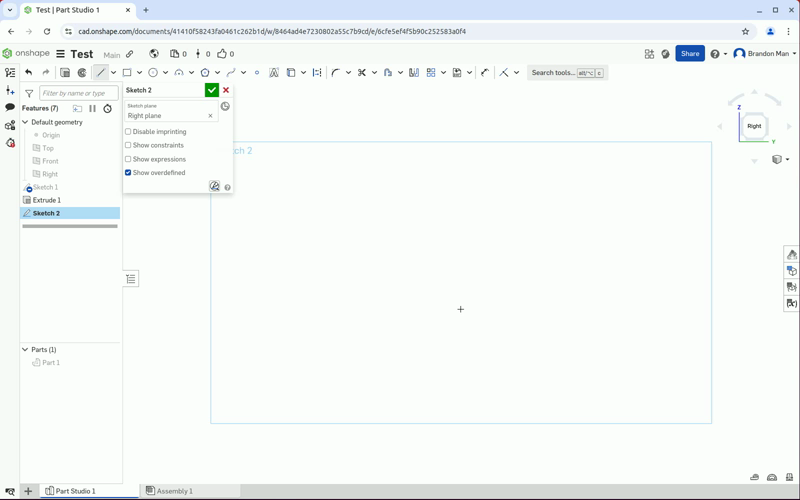
key_up(shift)
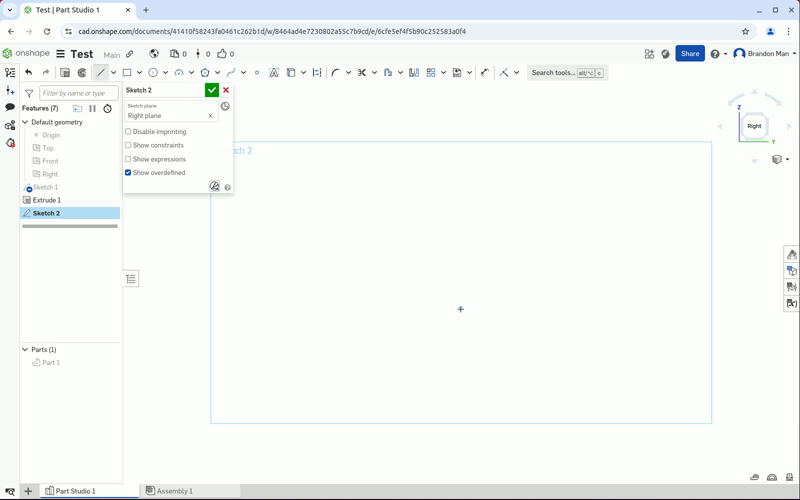
key_down(shift)
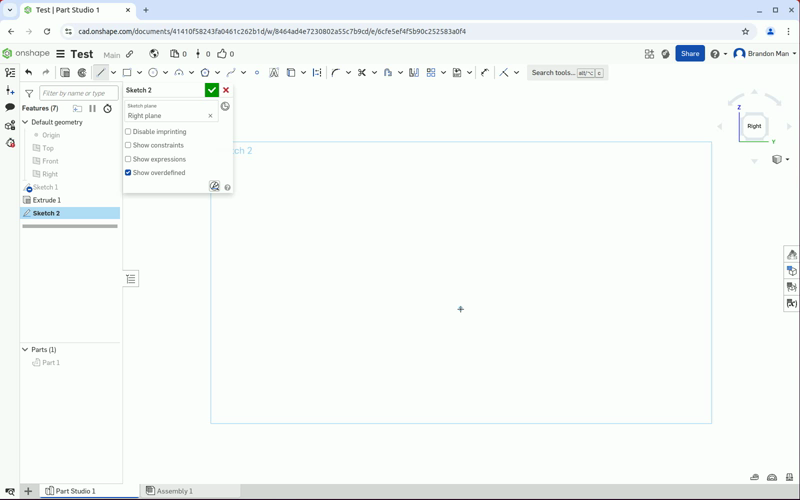
mouse_move(490, 308)
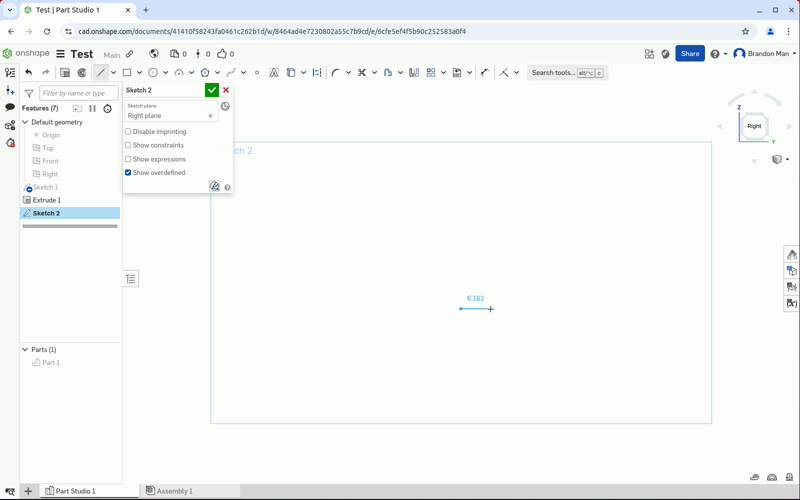
mouse_move(514, 308)
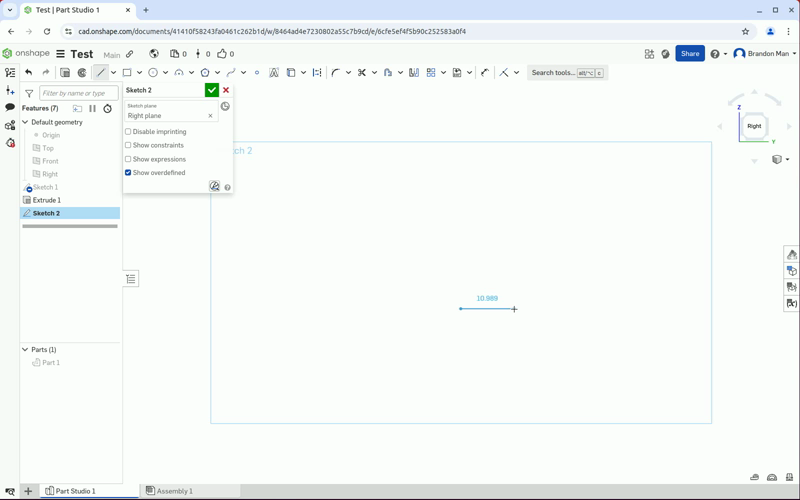
click(514, 308)
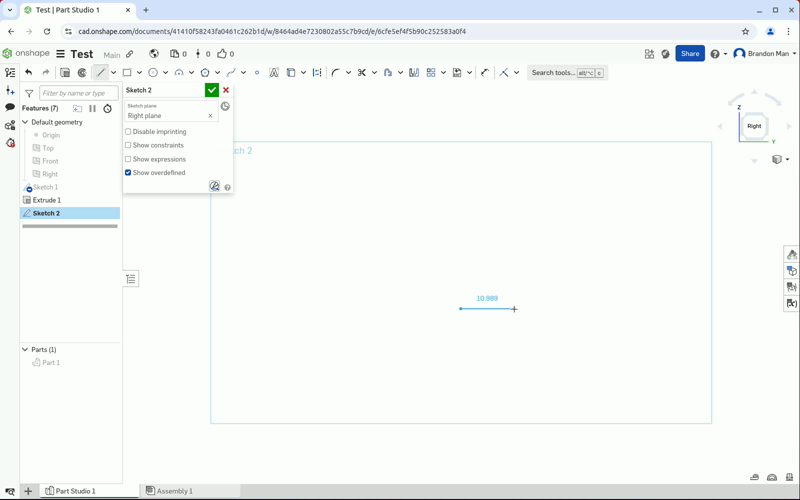
key_up(shift)
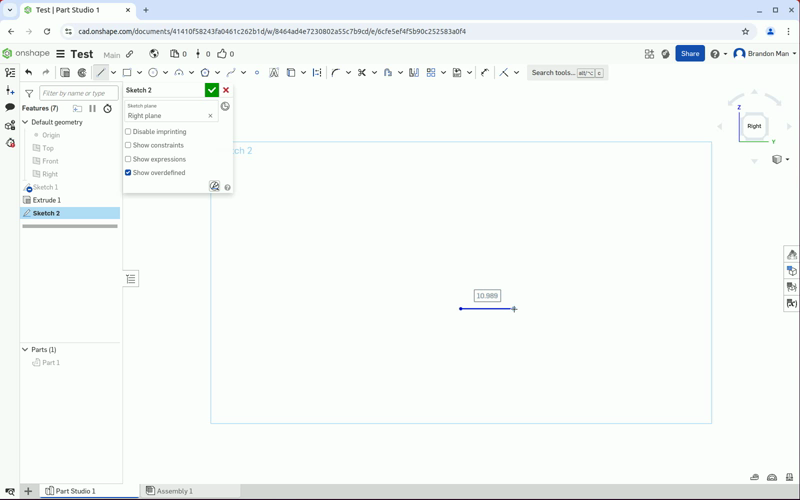
key_down(shift)
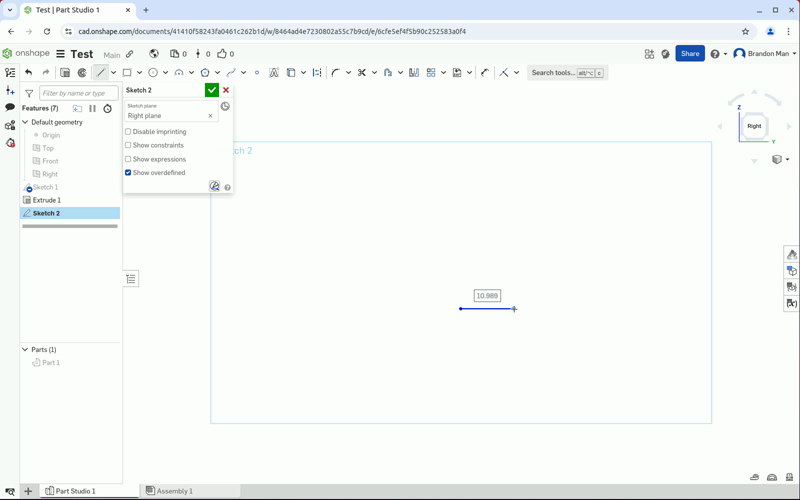
mouse_move(544, 308)
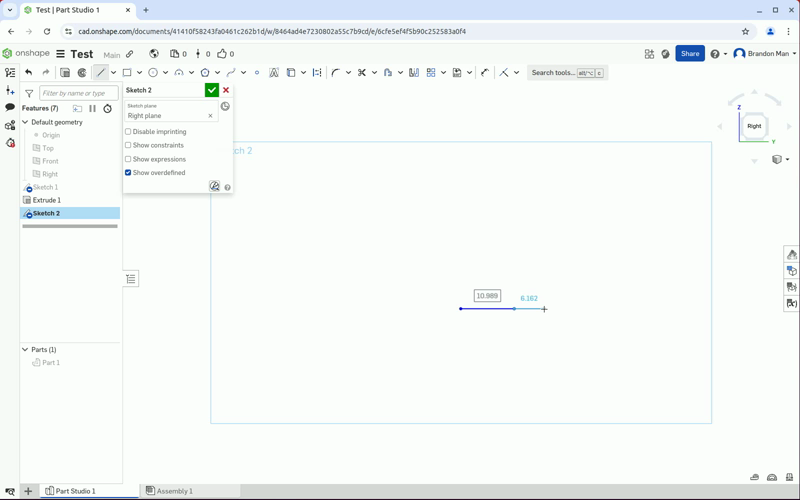
mouse_move(573, 308)
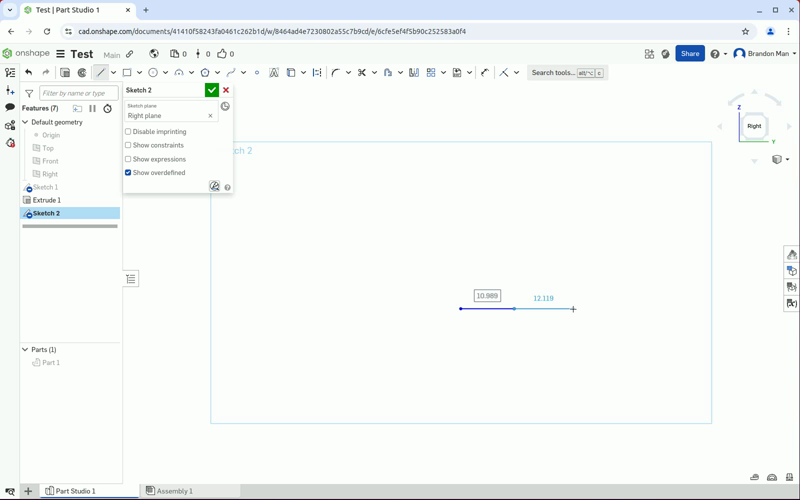
click(573, 308)
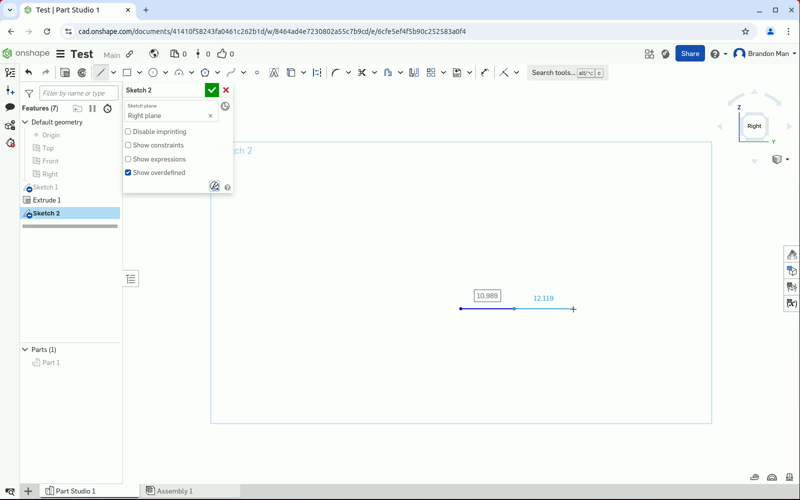
key_up(shift)
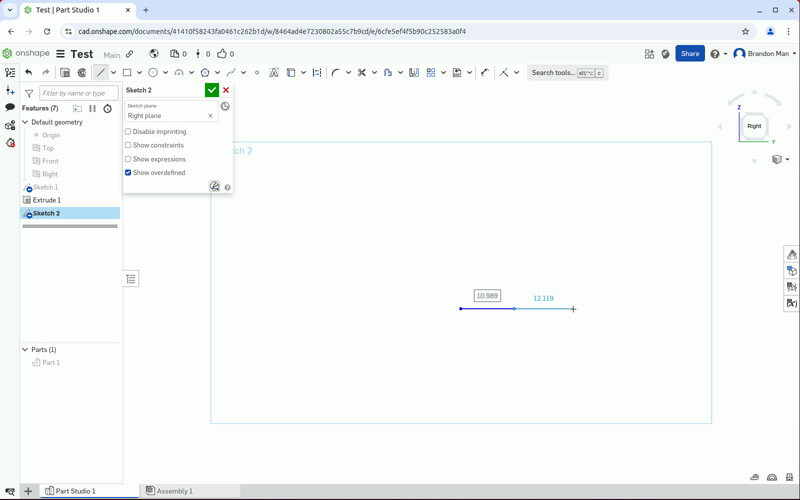
key_down(shift)
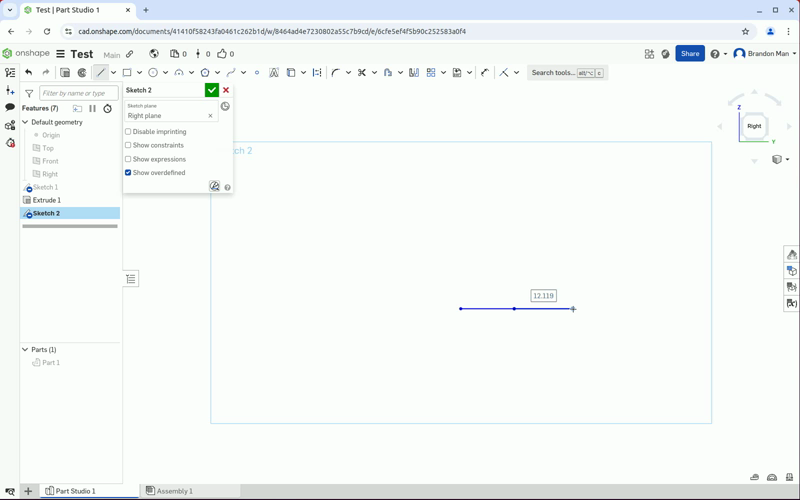
mouse_move(589, 308)
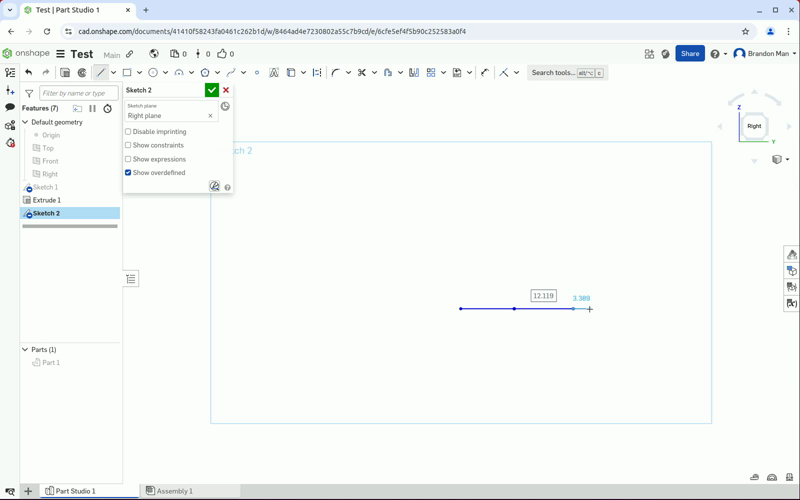
mouse_move(573, 282)
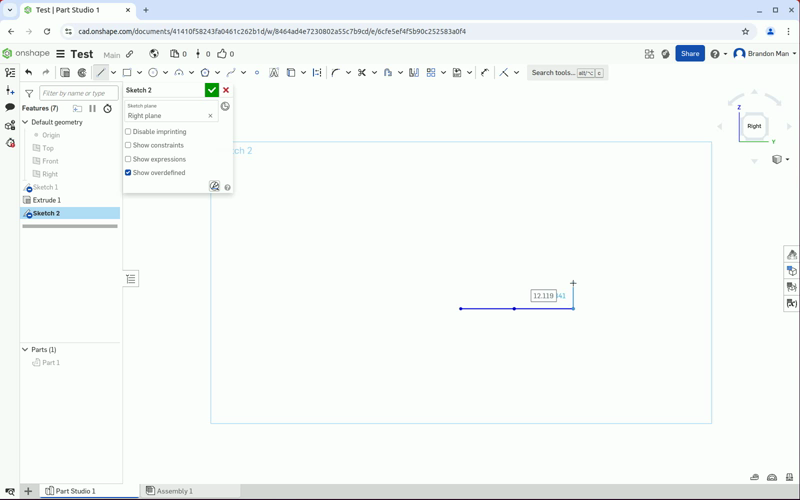
click(573, 282)
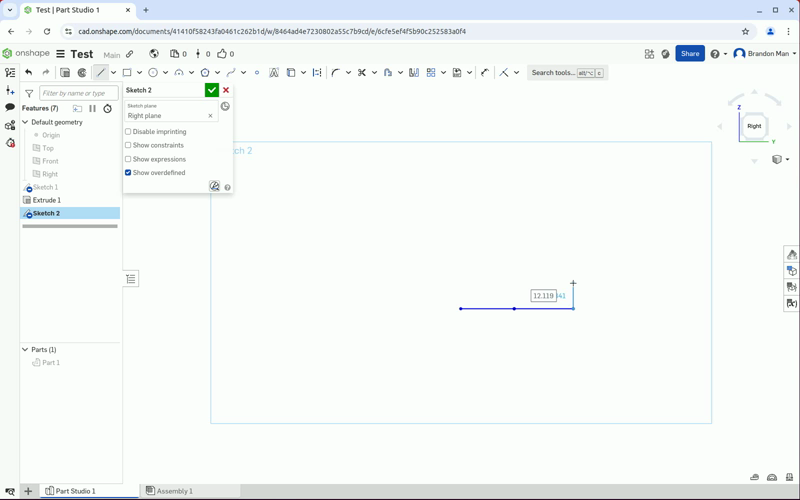
key_up(shift)
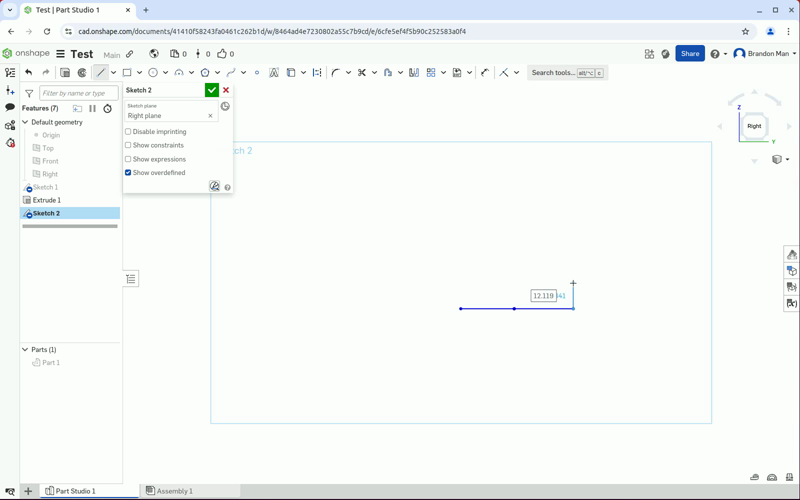
key_down(shift)
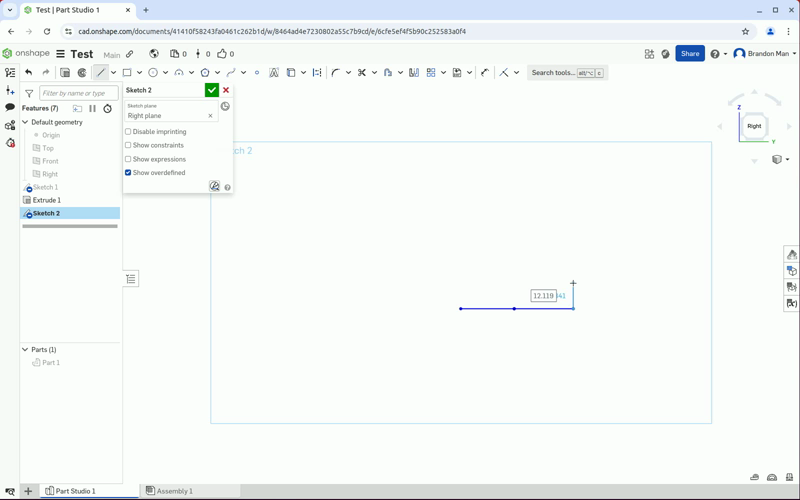
mouse_move(460, 282)
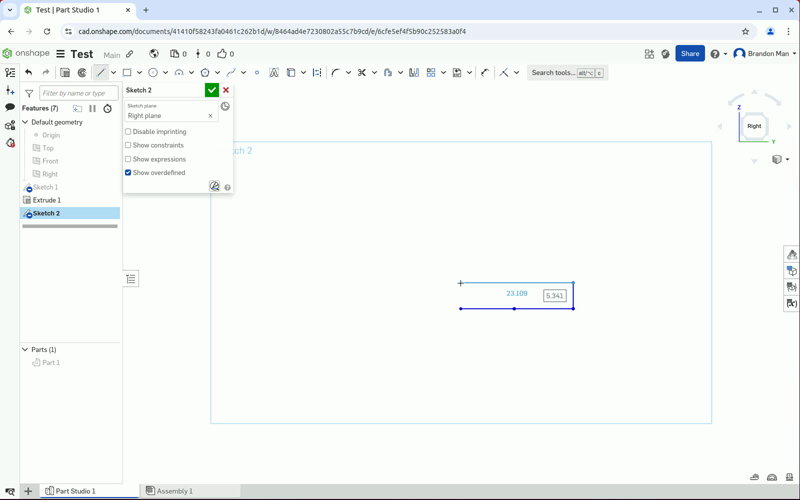
click(460, 282)
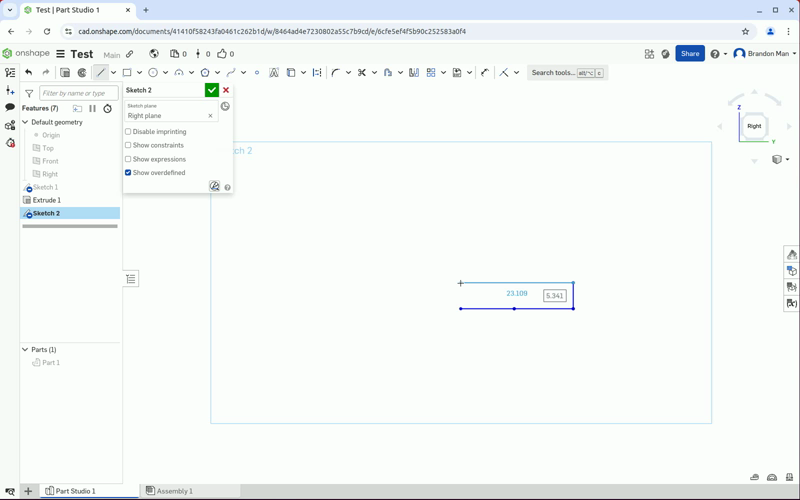
key_up(shift)
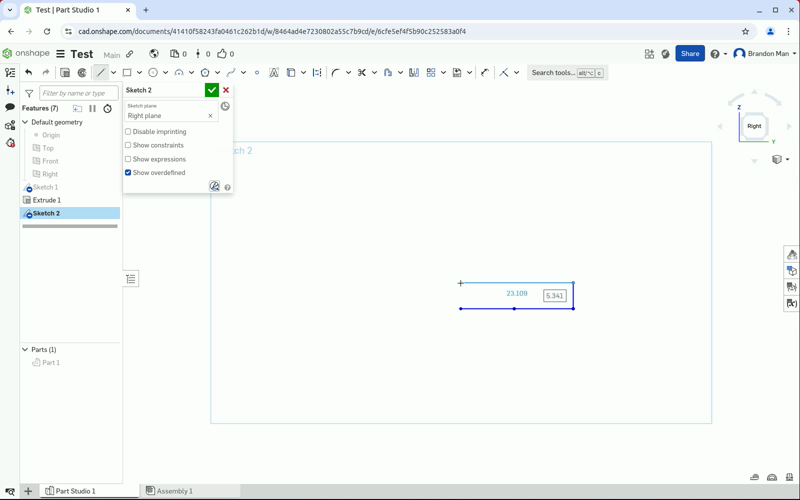
mouse_move(490, 282)
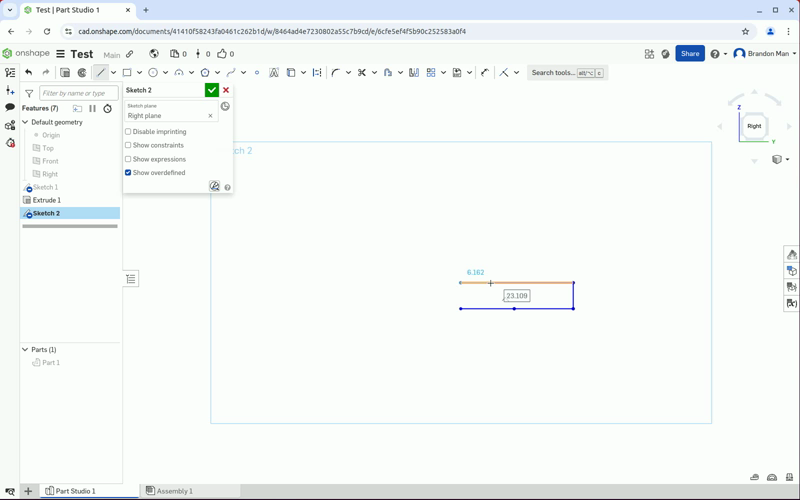
key_down(shift)
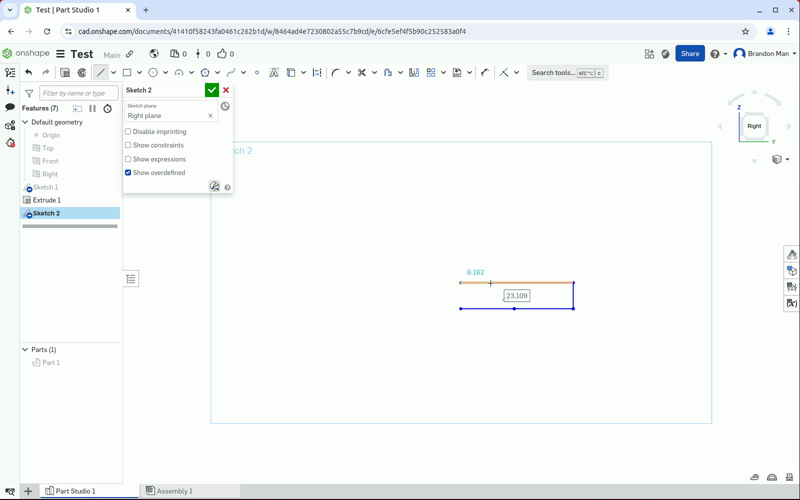
mouse_move(460, 308)
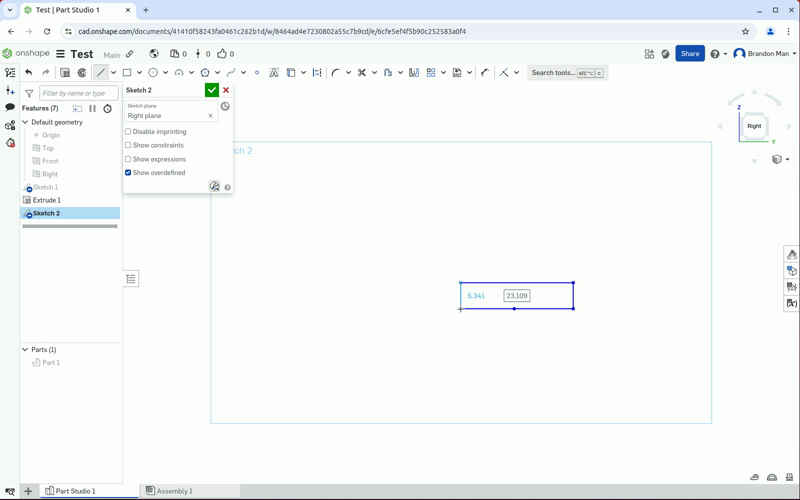
key_up(shift)
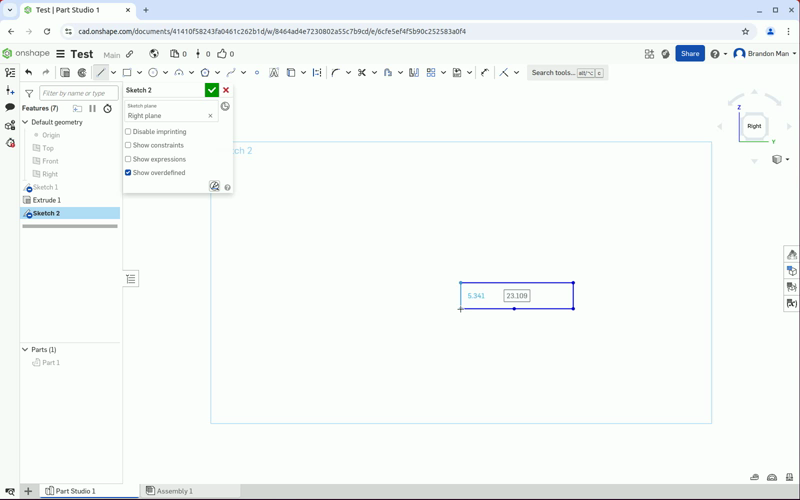
click(460, 308)
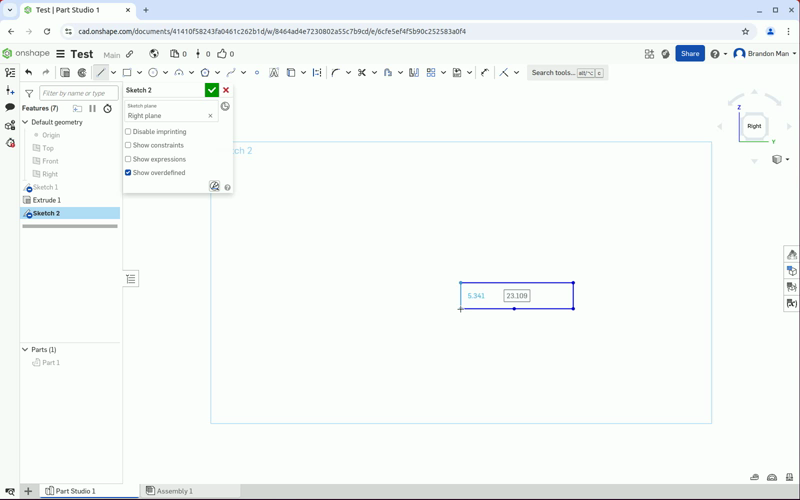
key(esc)
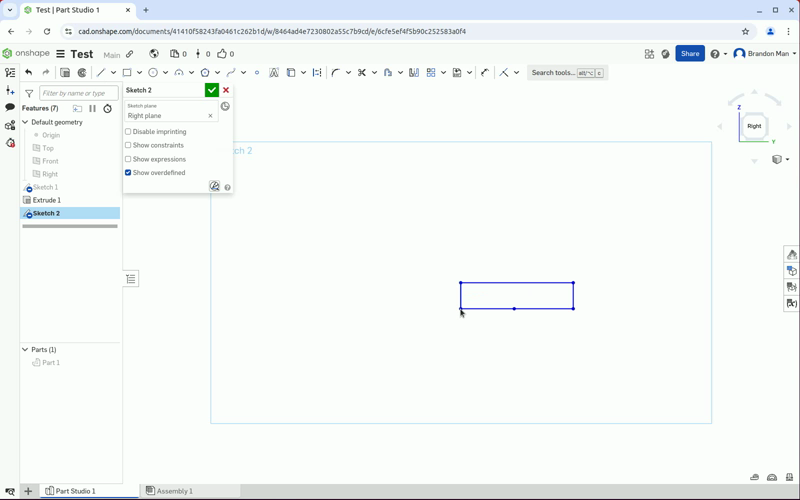
mouse_move(544, 295)
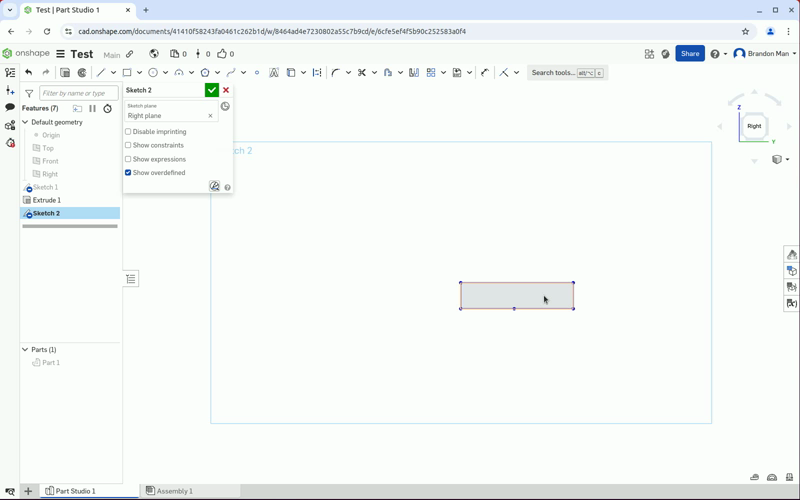
click(544, 295)
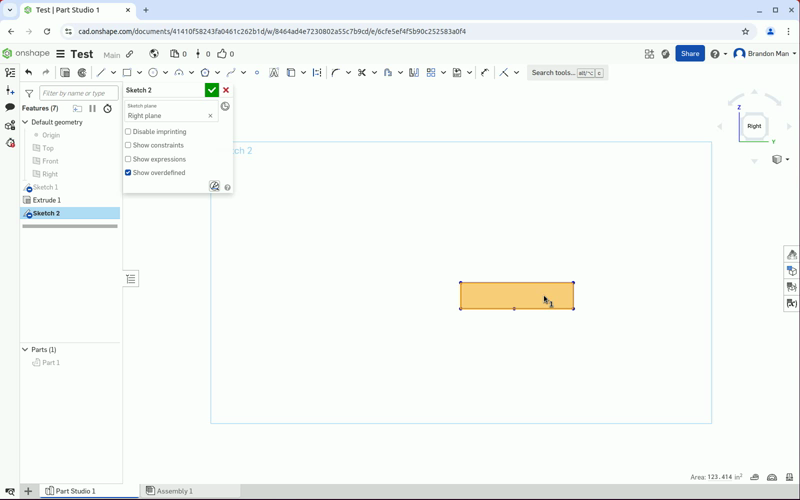
mouse_move(73, 352)
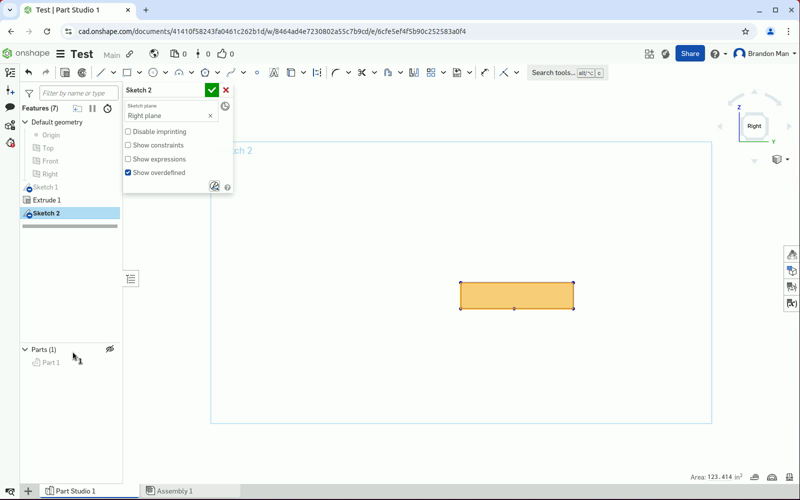
key(shift+y)
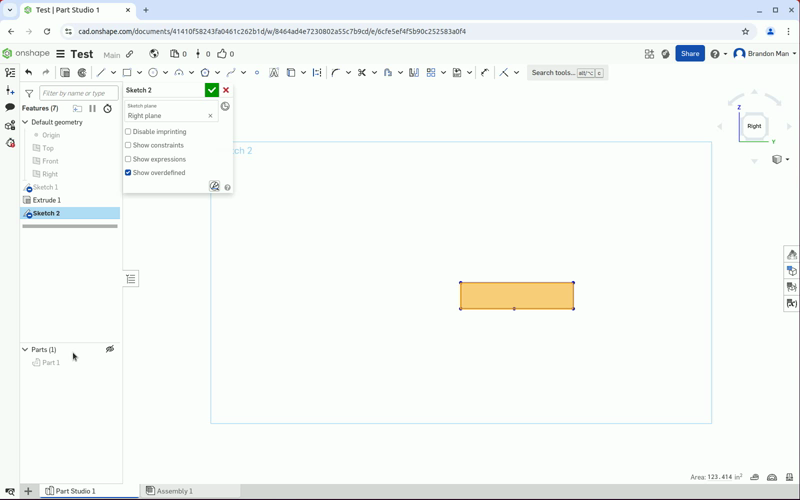
key(shift+e)
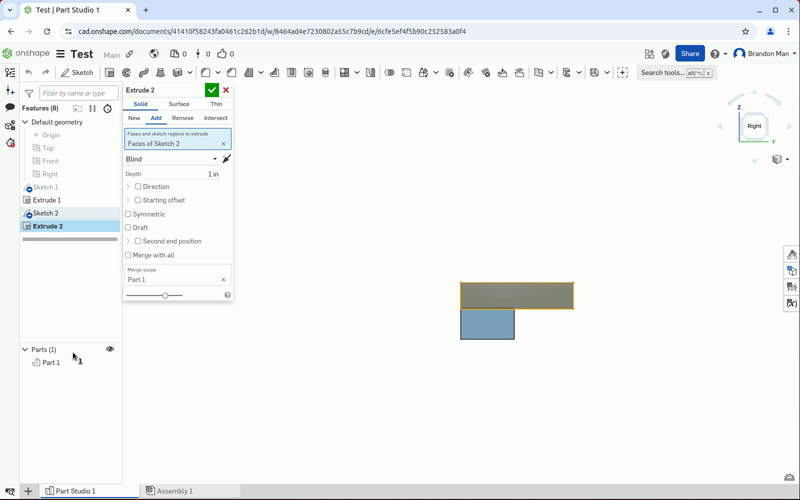
mouse_move(143, 106)
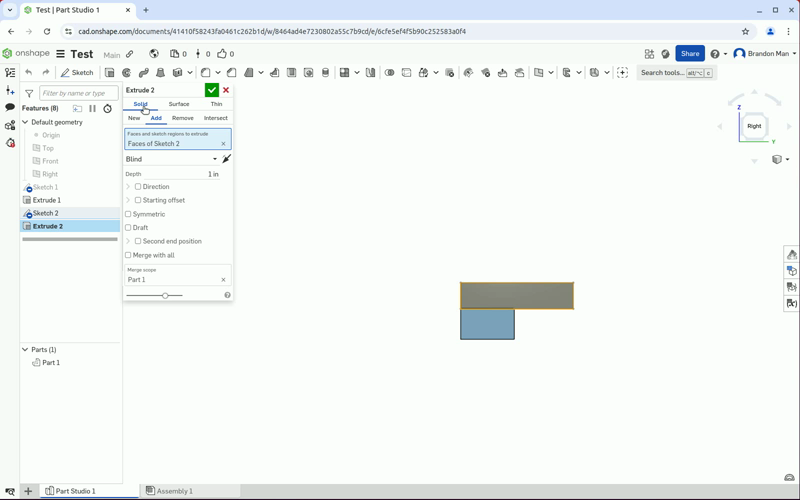
click(143, 106)
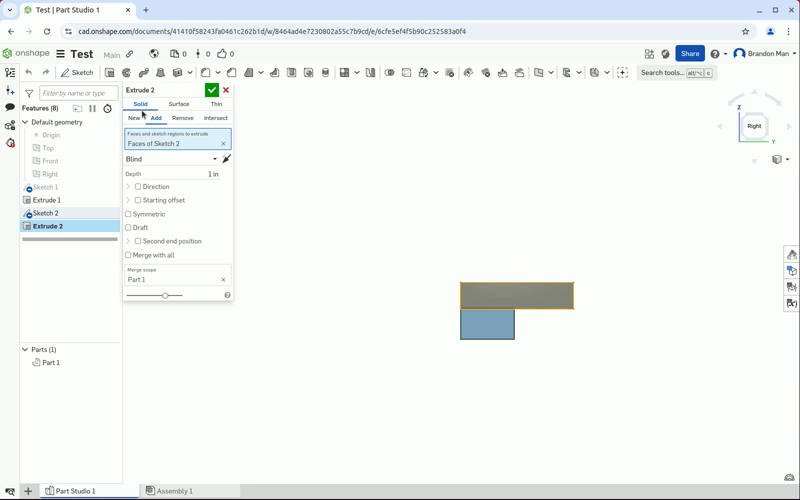
mouse_move(137, 120)
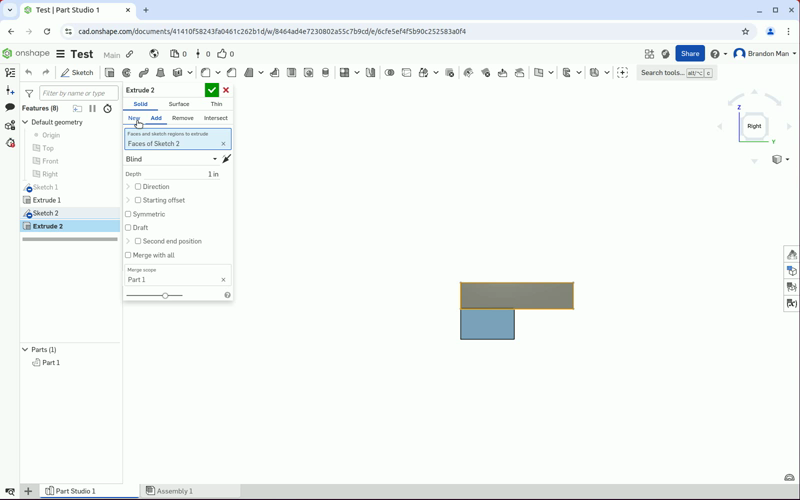
click(137, 120)
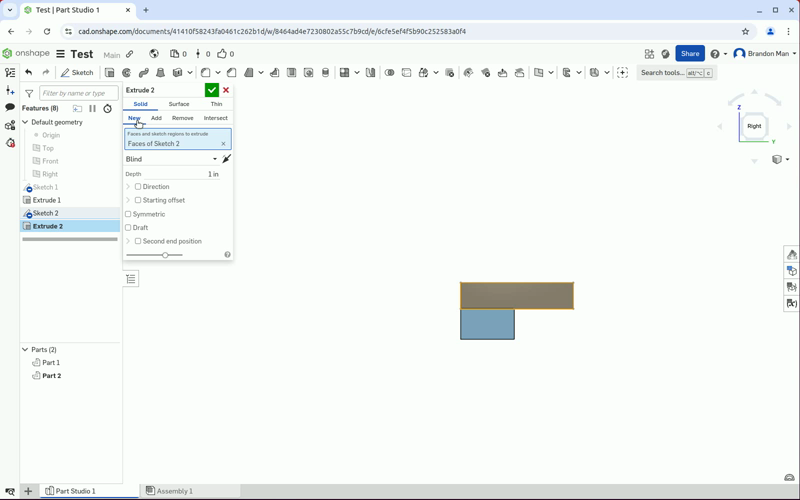
key(tab, 4)
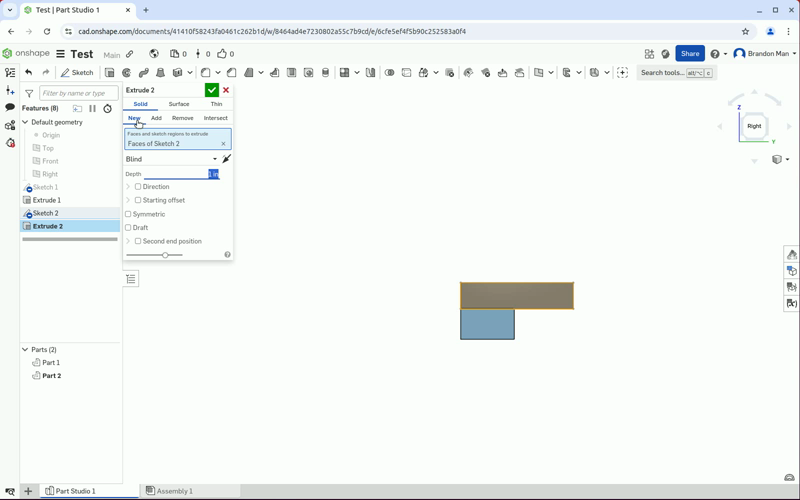
text(3.611)
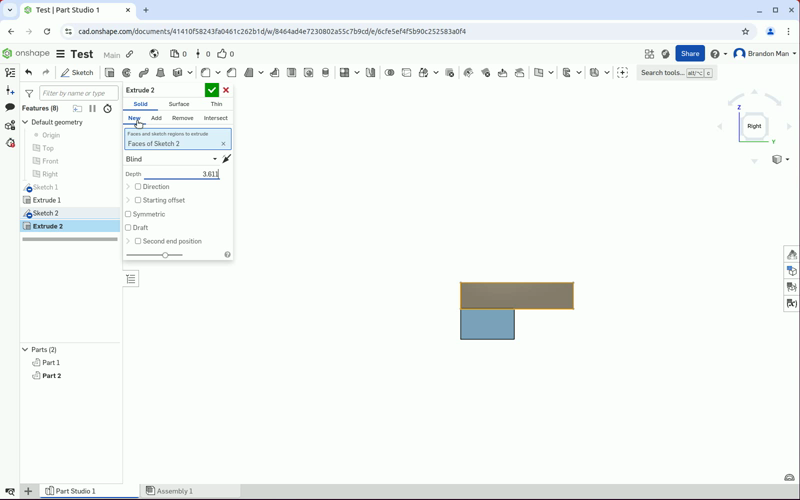
key(enter)
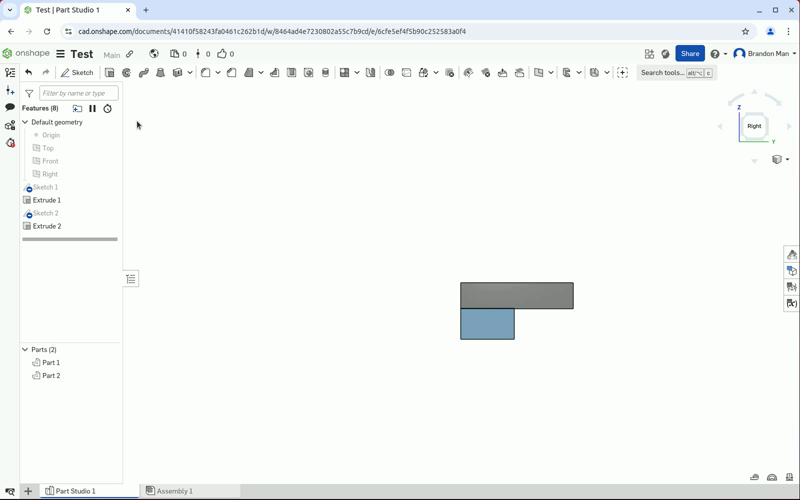
key(shift+h)
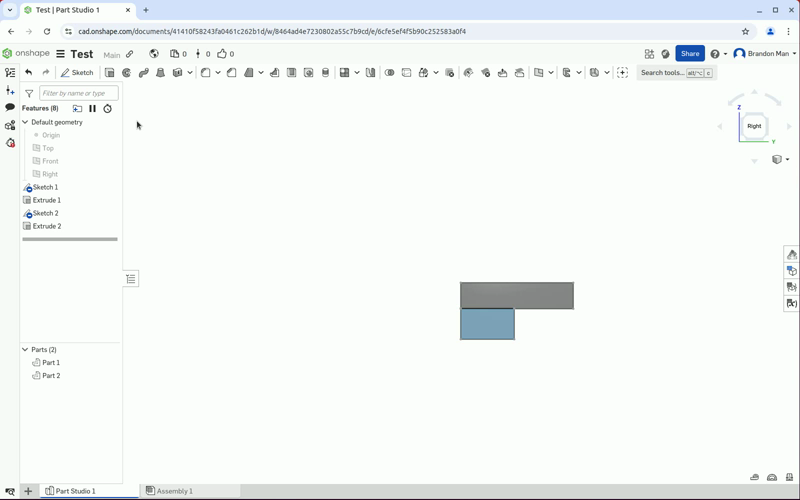
key(shift+h)
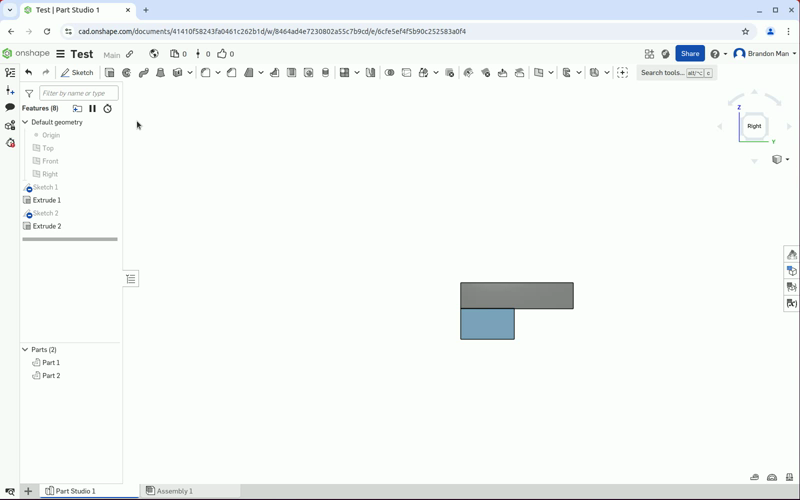
mouse_move(73, 189)
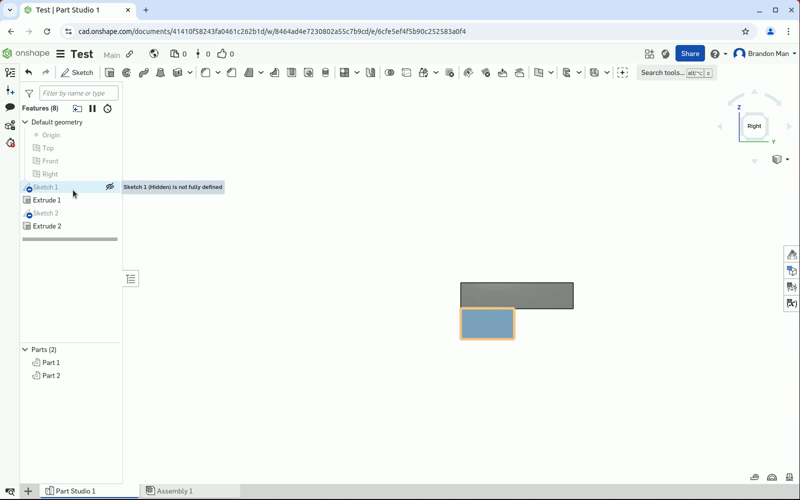
click(73, 189)
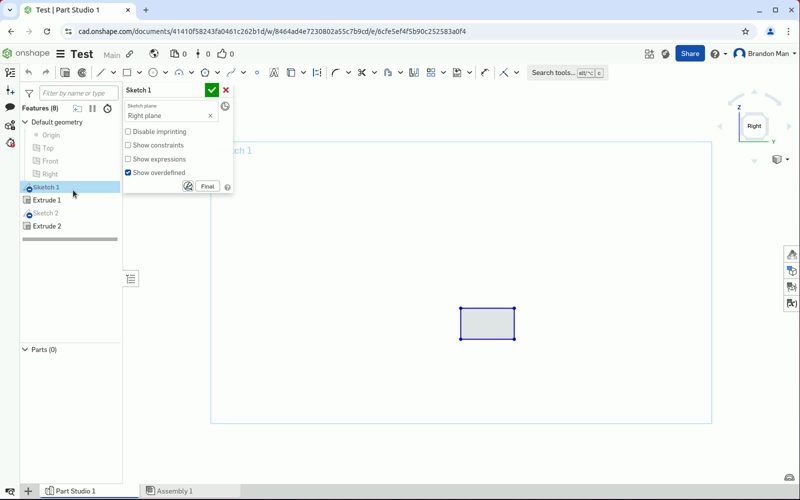
mouse_move(229, 92)
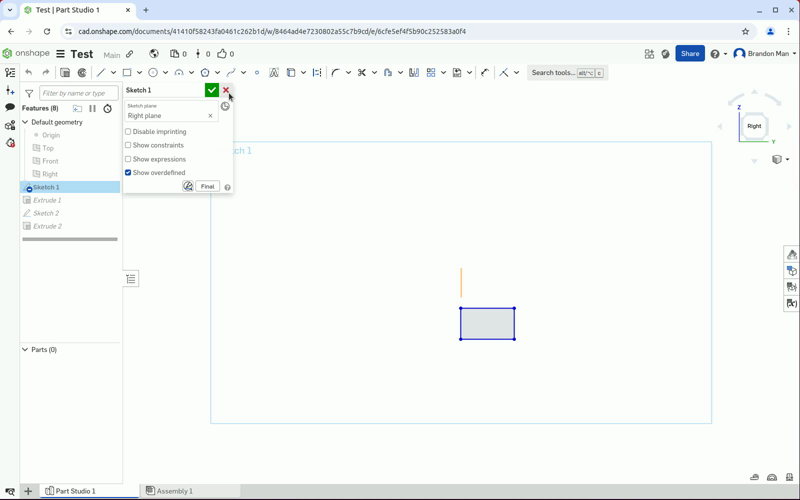
click(229, 92)
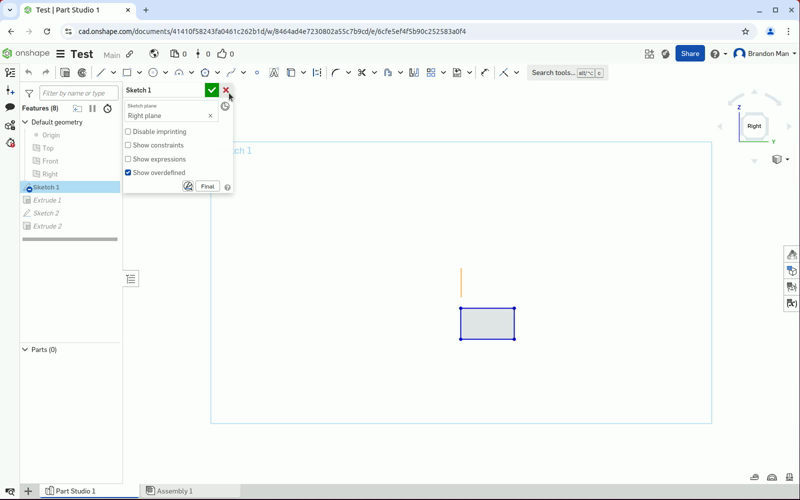
key(shift+s)
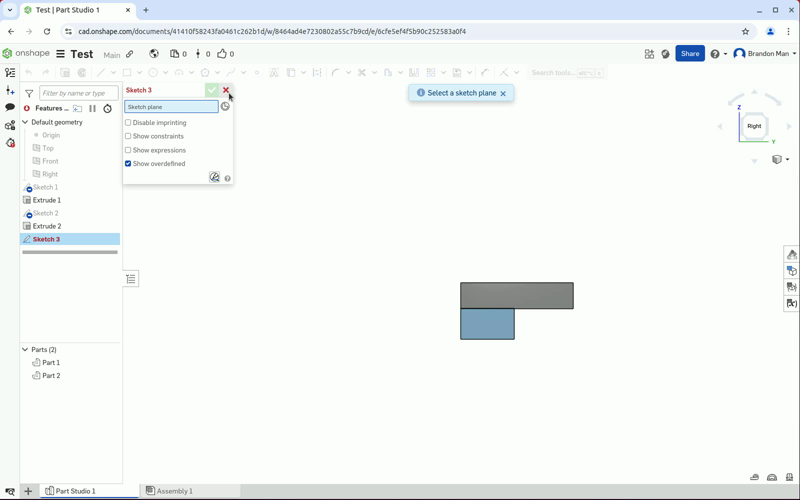
mouse_move(73, 176)
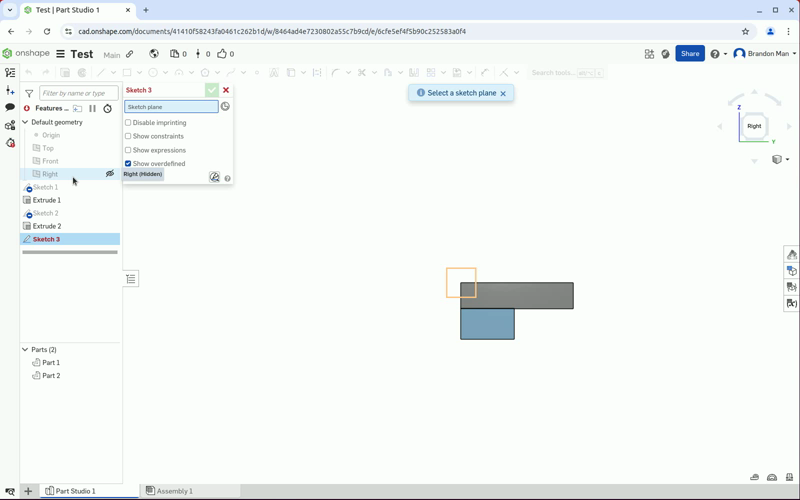
click(73, 176)
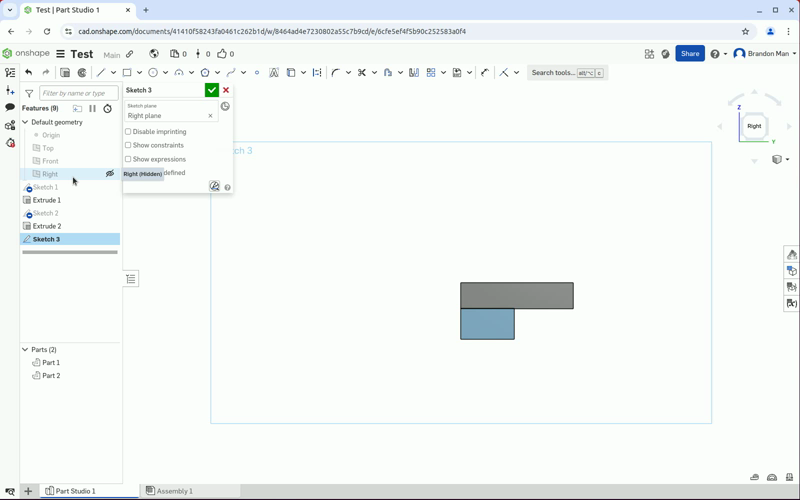
mouse_move(73, 352)
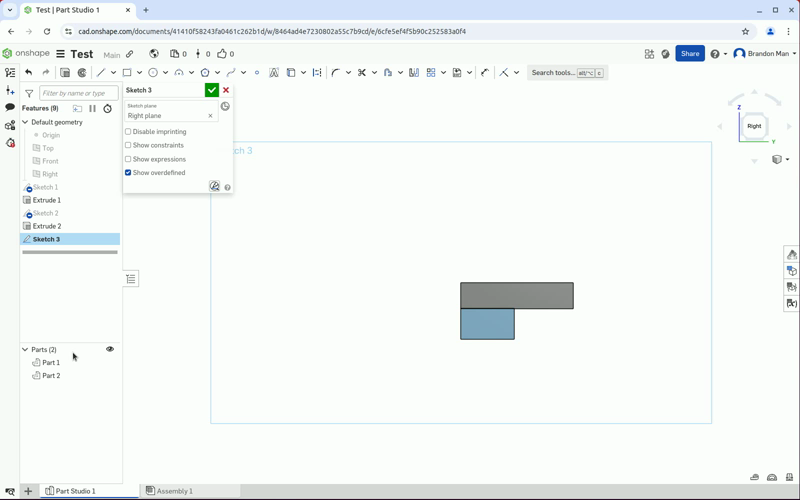
key(y)
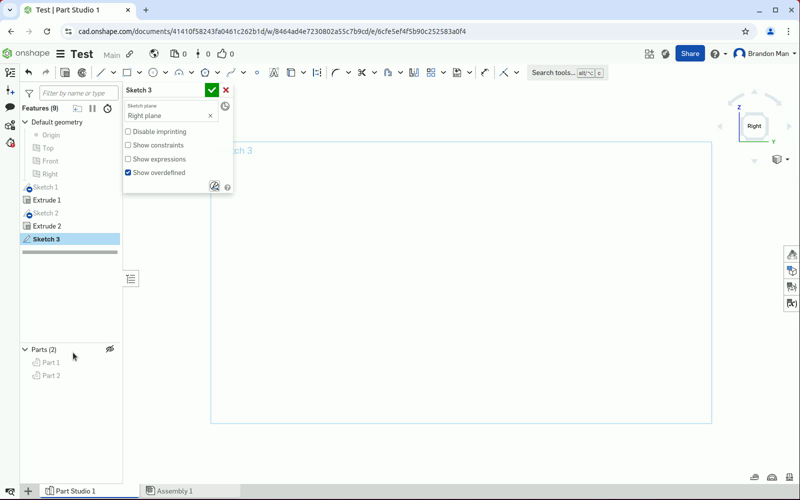
key(l)
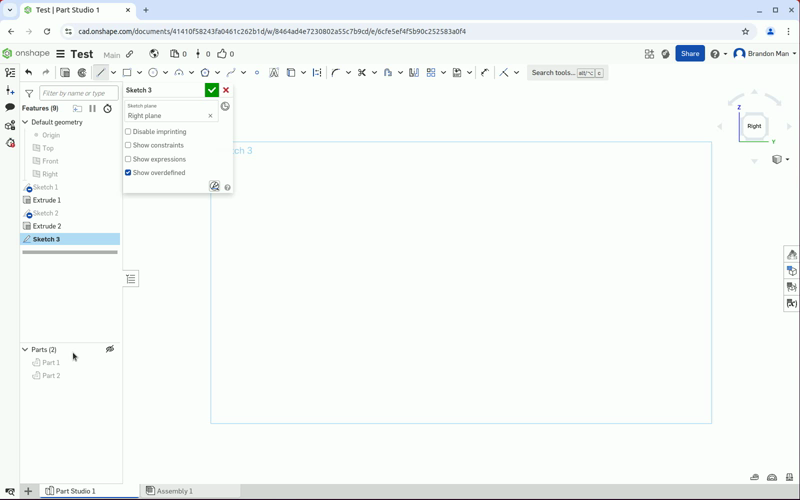
key_down(shift)
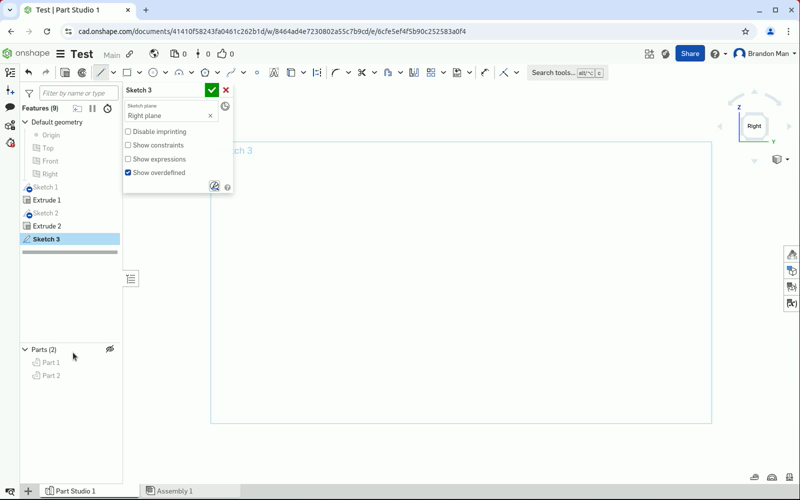
mouse_move(513, 339)
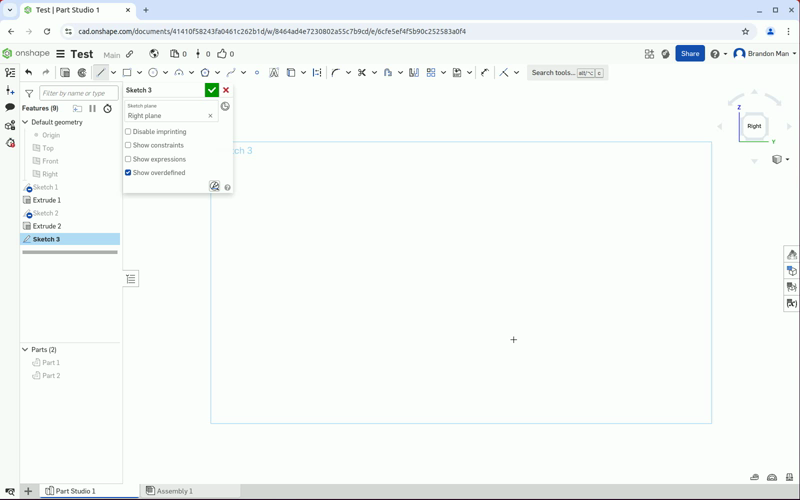
click(513, 339)
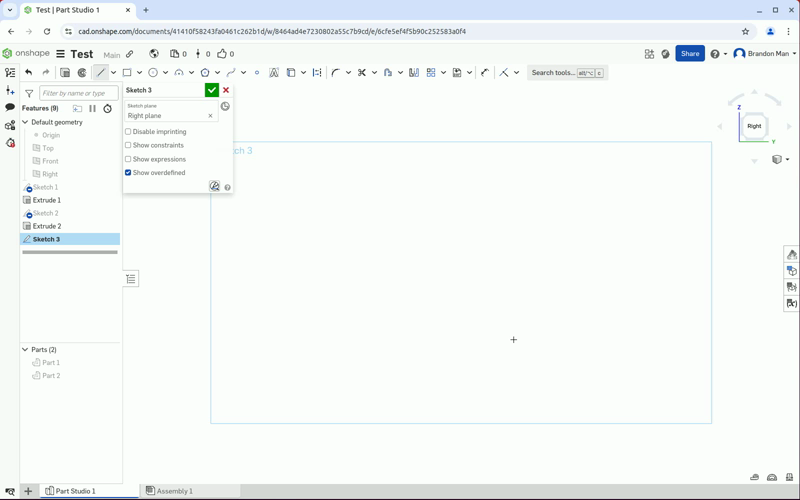
key_up(shift)
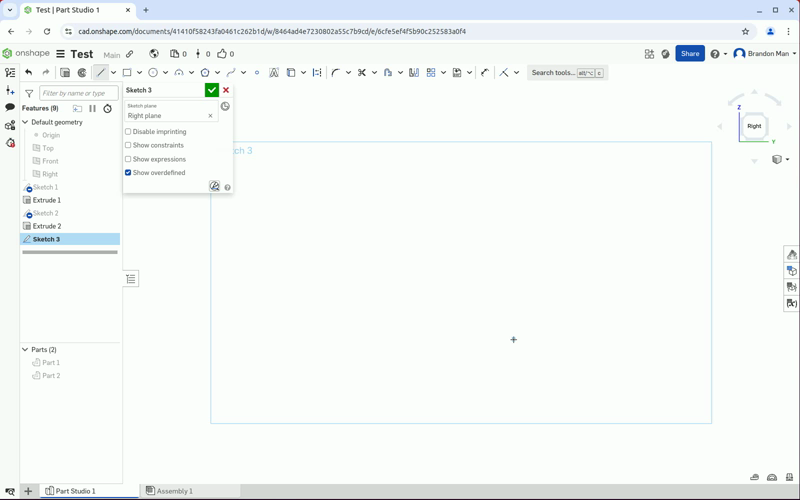
key_down(shift)
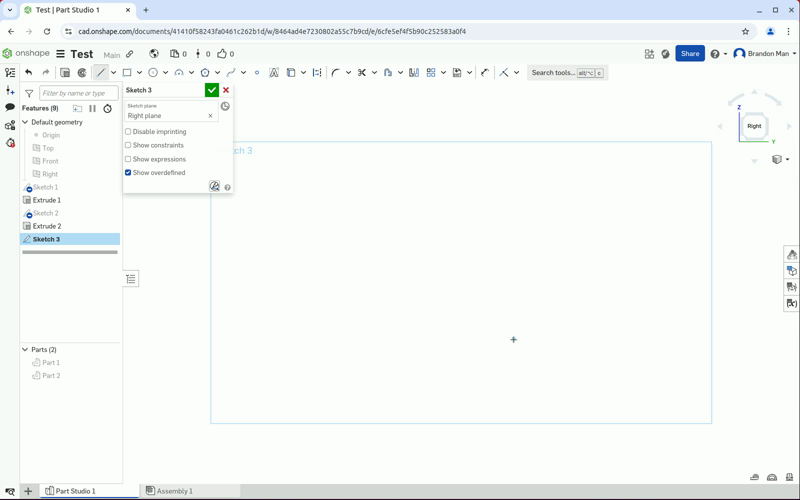
mouse_move(573, 339)
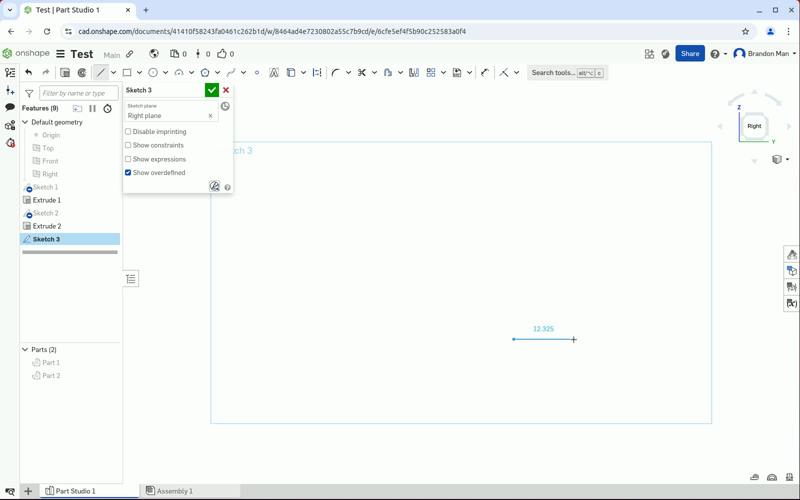
click(573, 339)
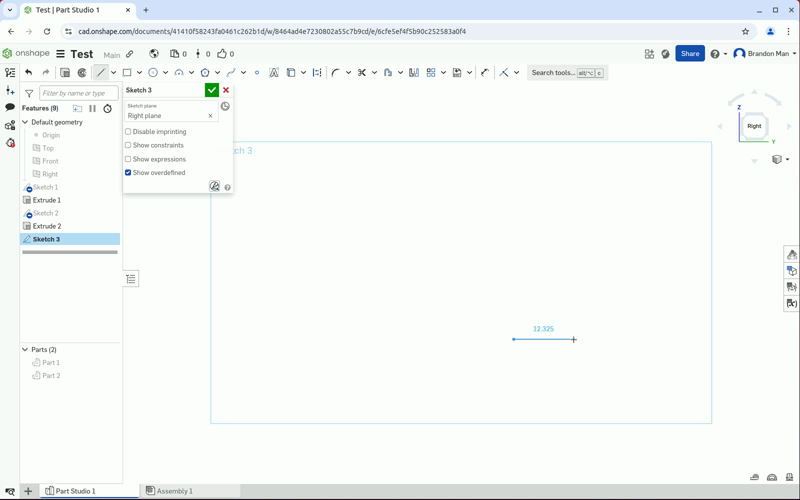
key_up(shift)
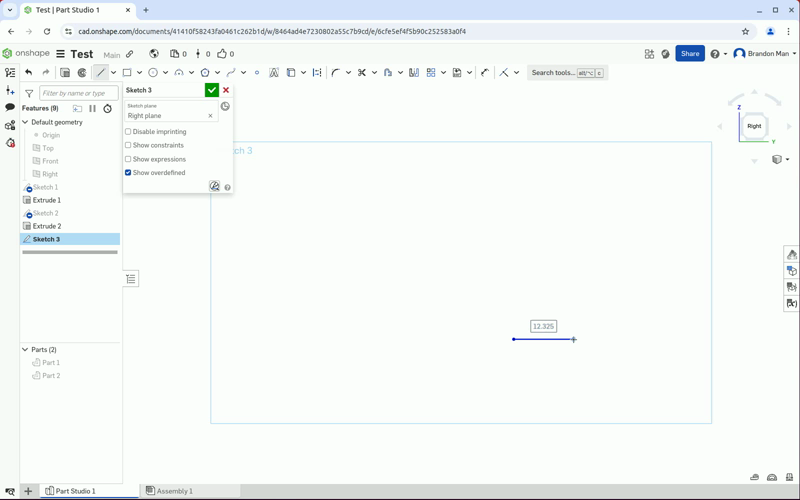
key_down(shift)
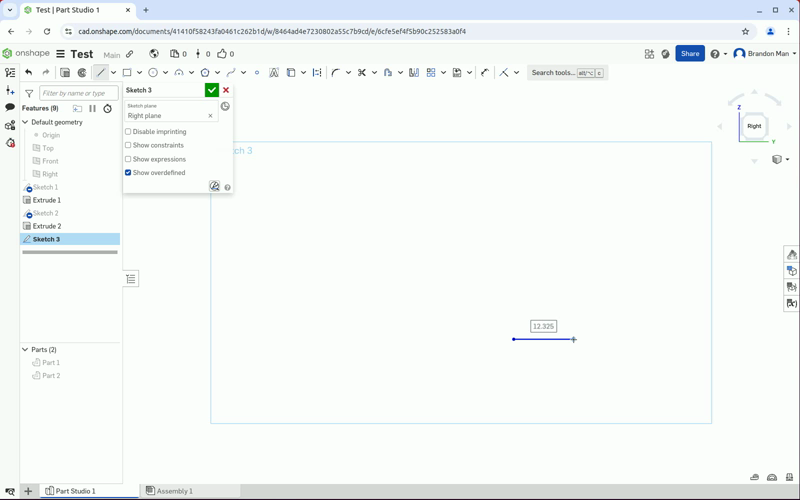
mouse_move(589, 339)
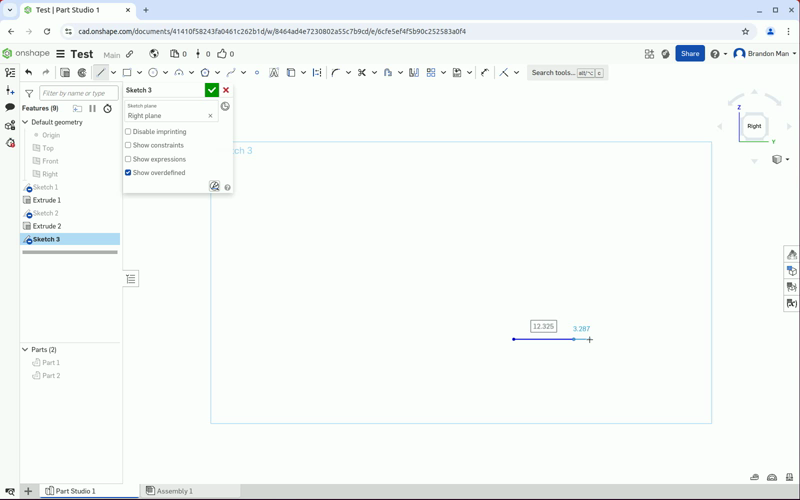
mouse_move(573, 308)
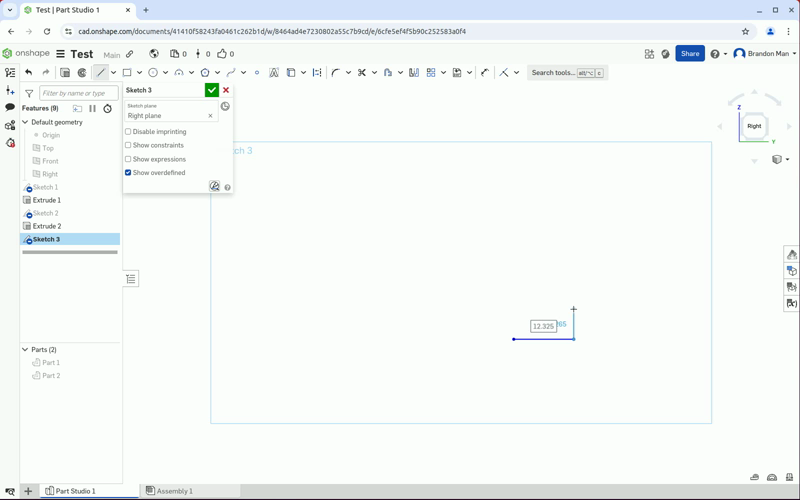
click(573, 308)
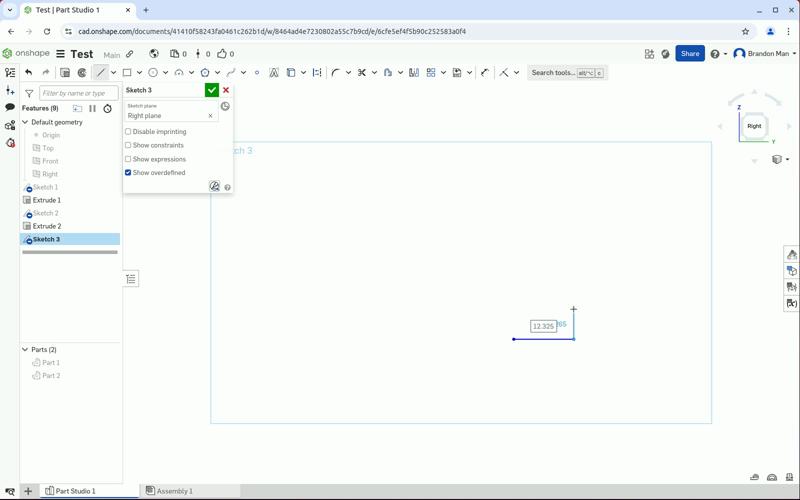
key_up(shift)
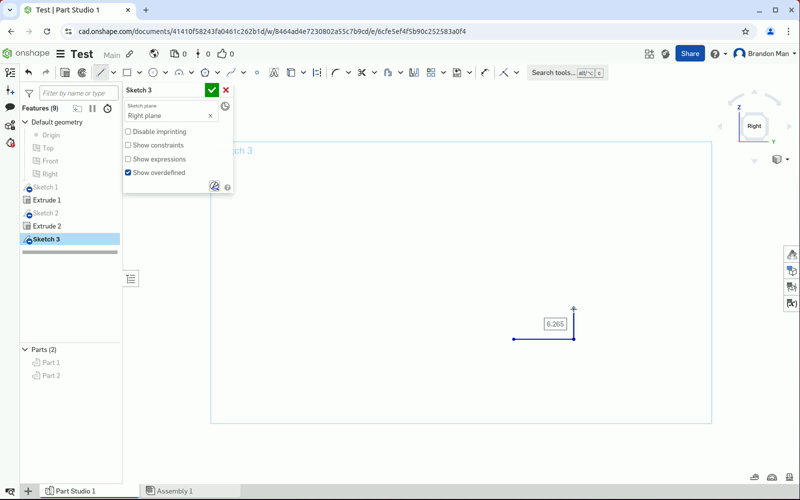
key_down(shift)
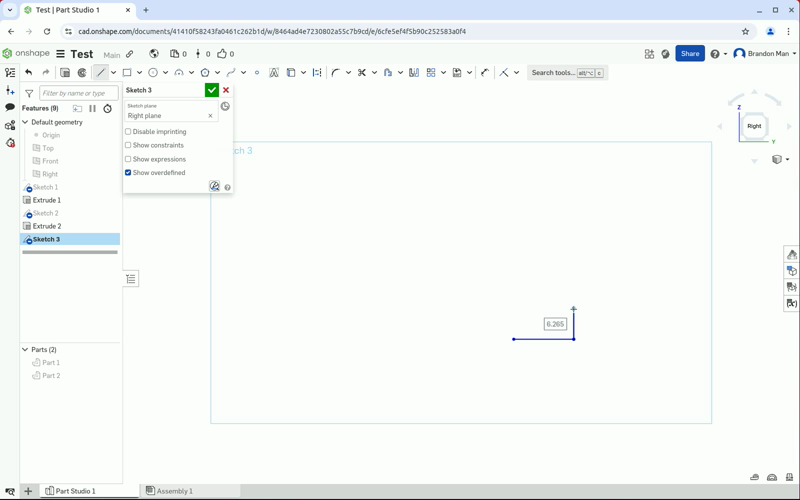
mouse_move(513, 308)
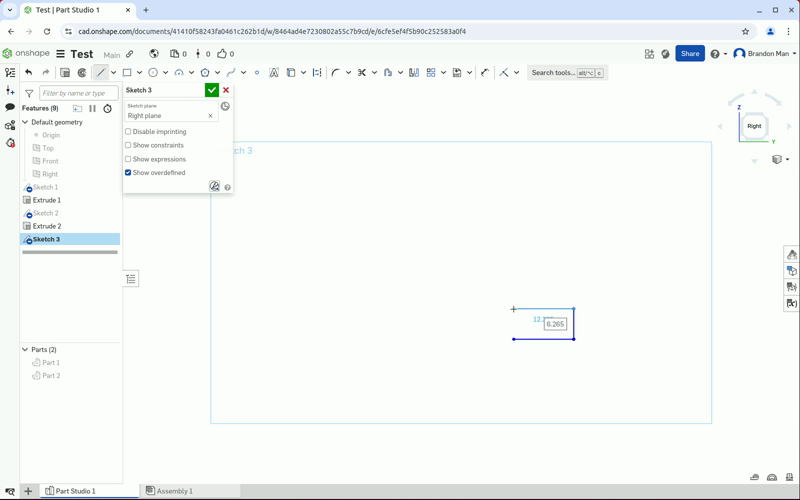
click(513, 308)
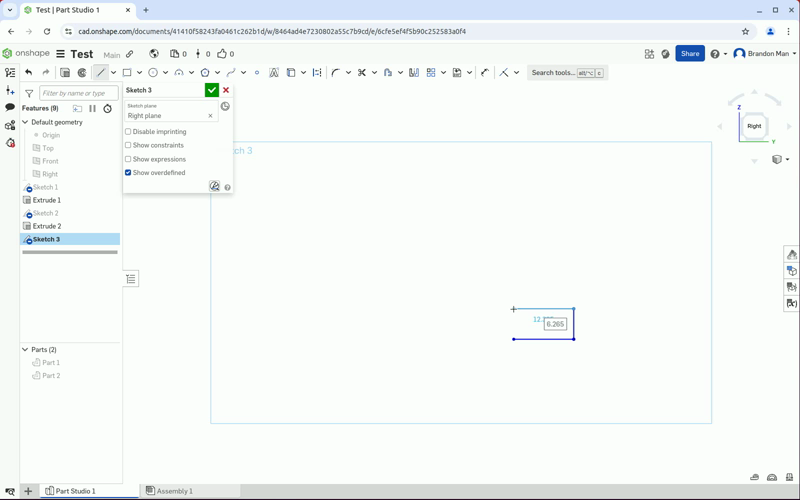
key_up(shift)
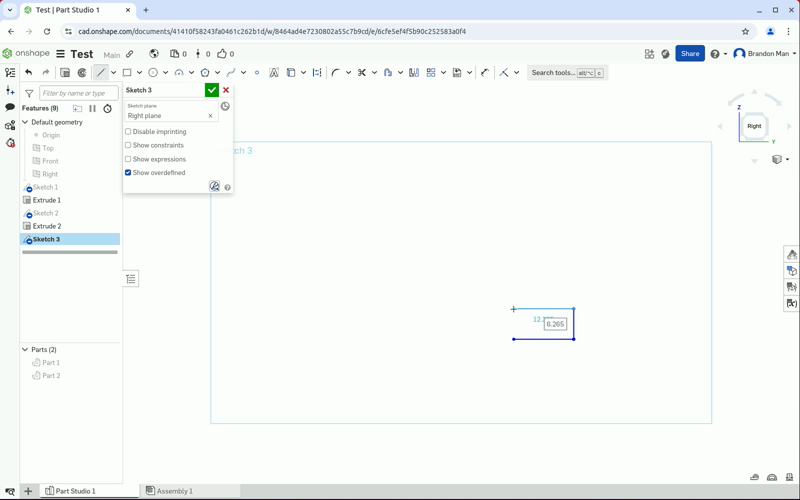
mouse_move(543, 308)
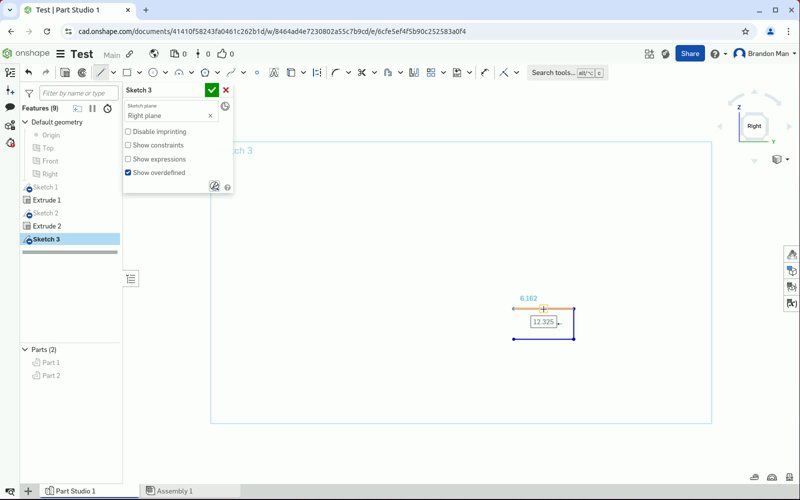
key_down(shift)
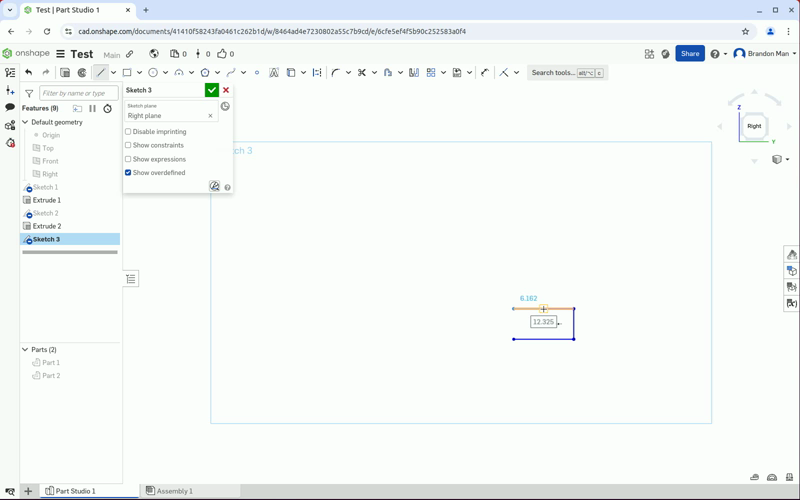
mouse_move(513, 339)
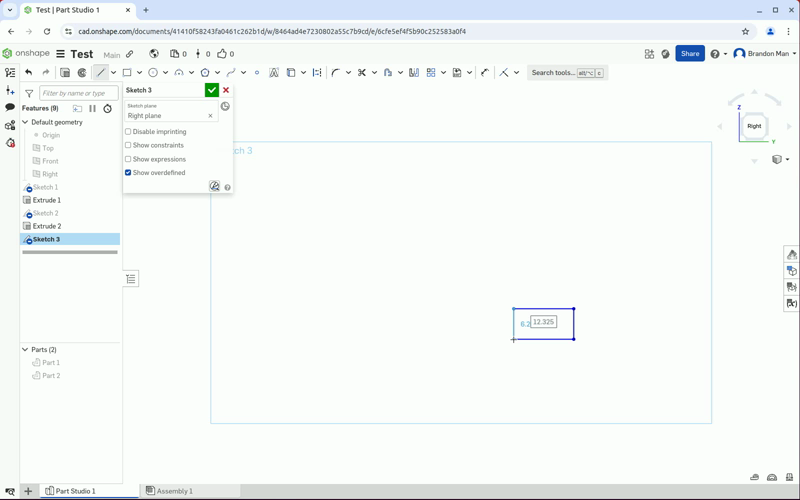
key_up(shift)
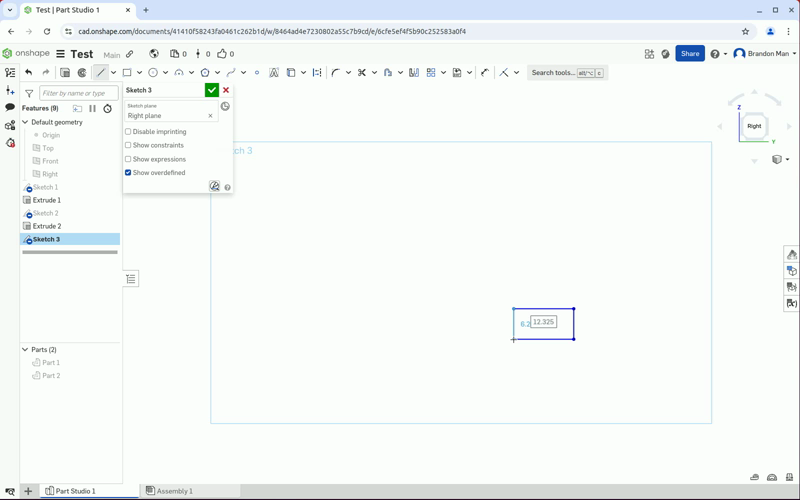
click(513, 339)
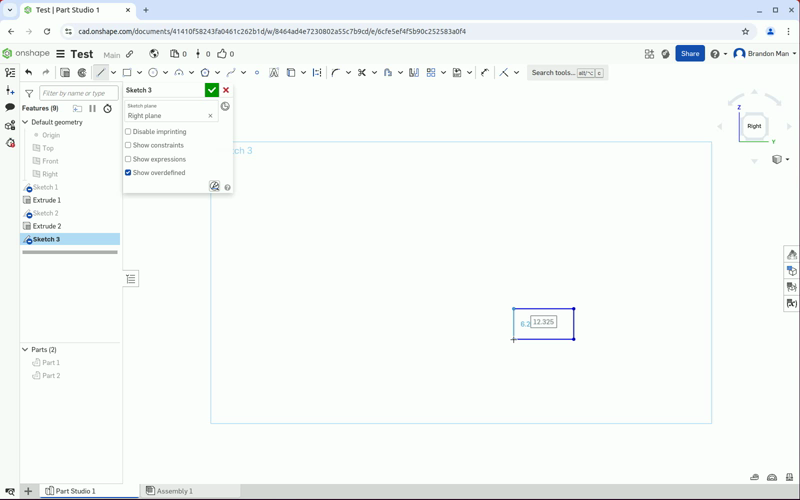
key(esc)
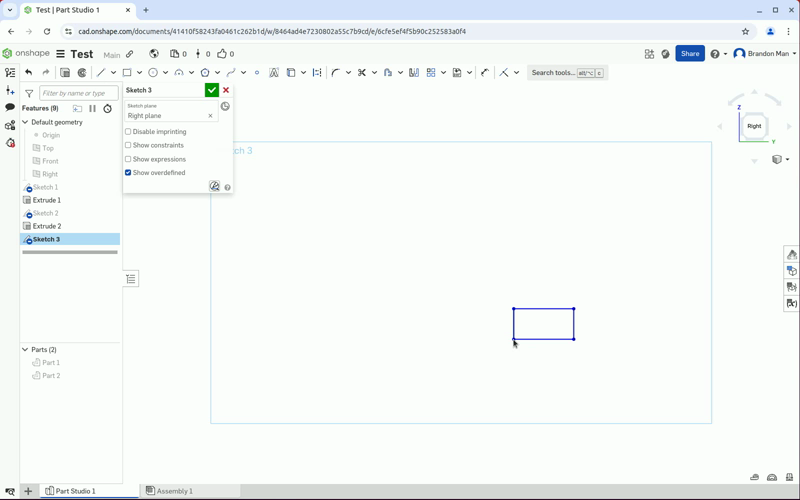
mouse_move(561, 312)
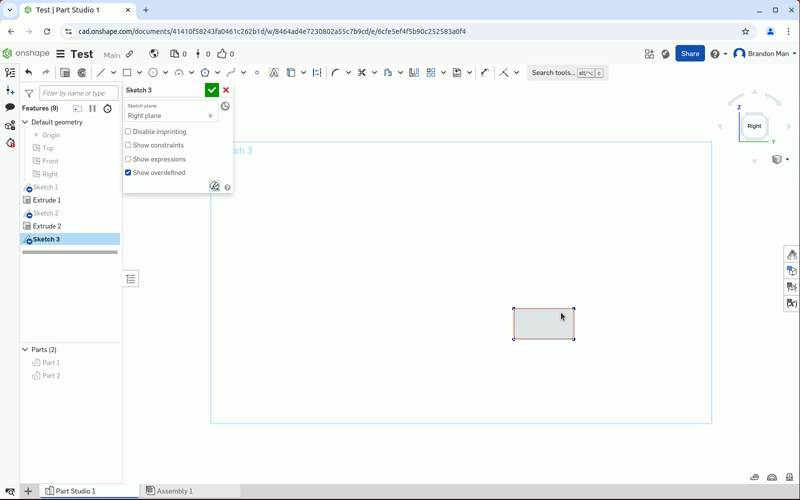
click(561, 312)
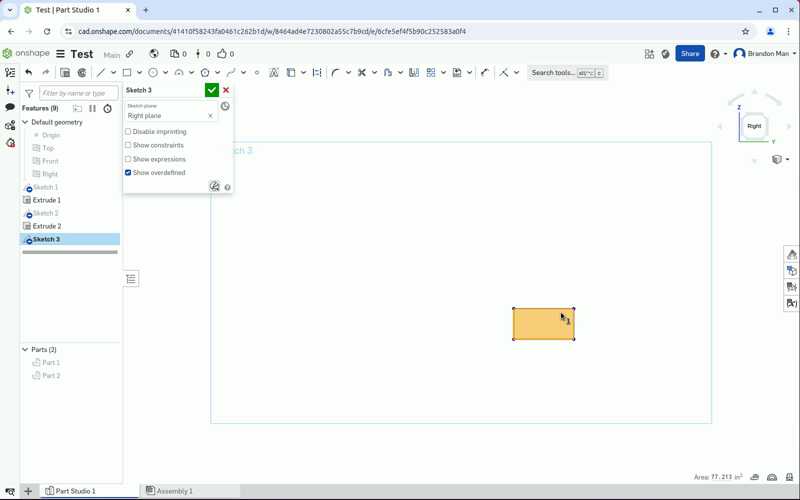
mouse_move(73, 352)
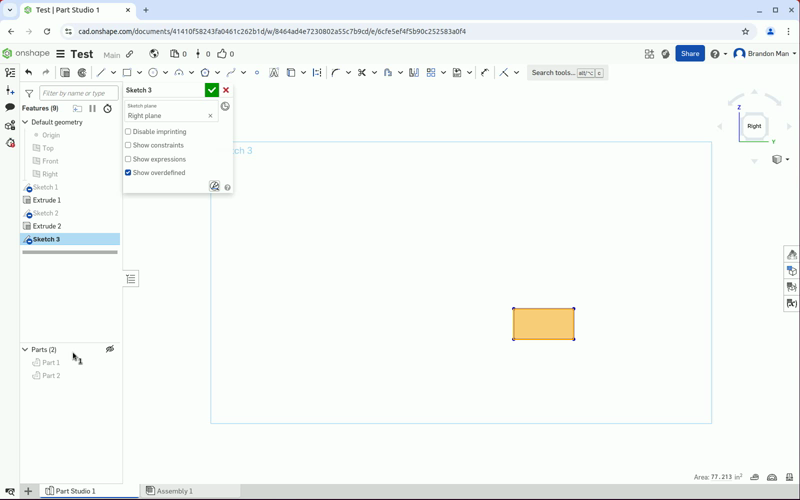
key(shift+y)
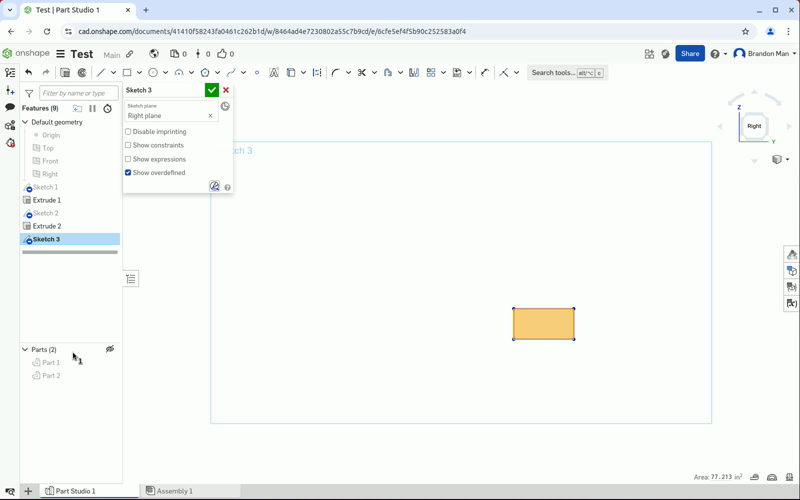
key(shift+e)
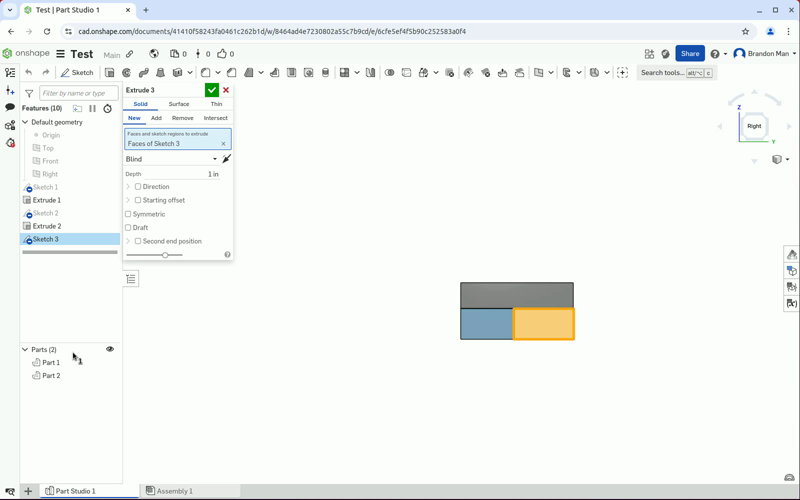
mouse_move(143, 106)
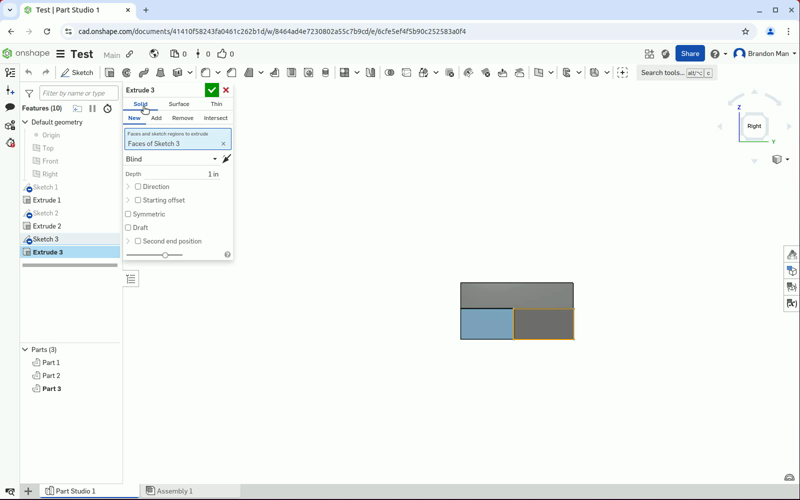
click(143, 106)
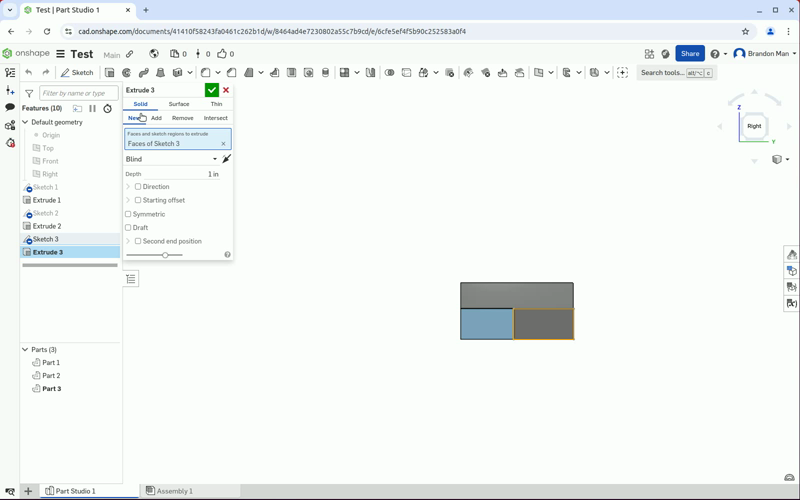
mouse_move(137, 120)
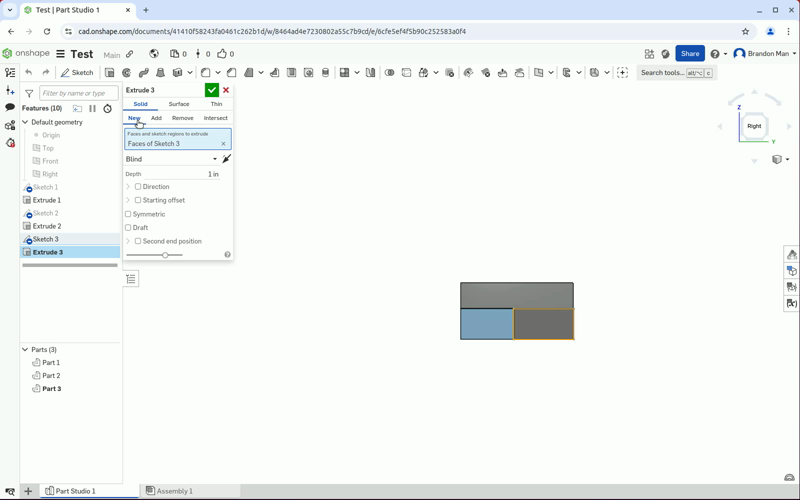
click(137, 120)
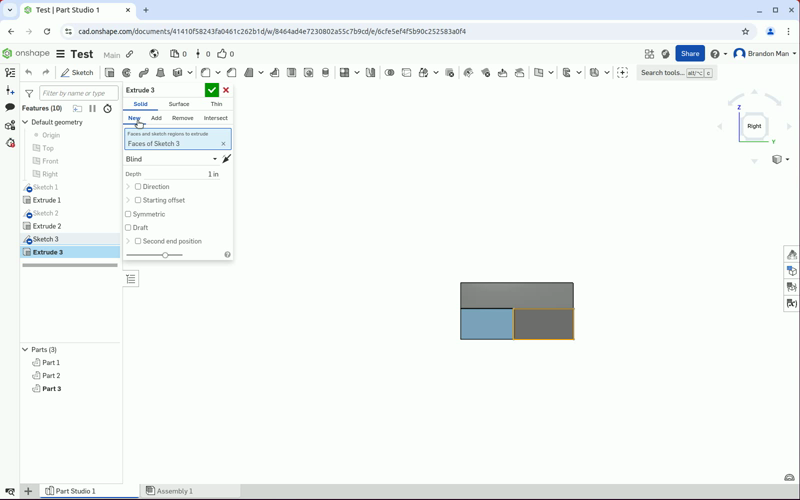
key(tab, 4)
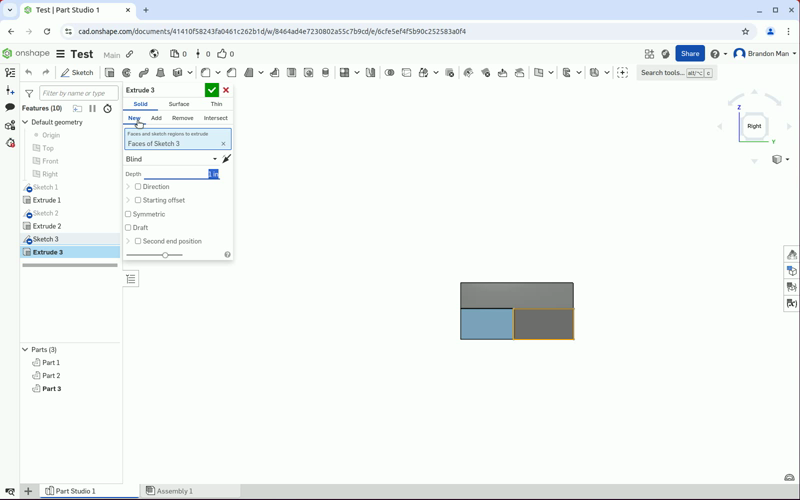
text(3.611)
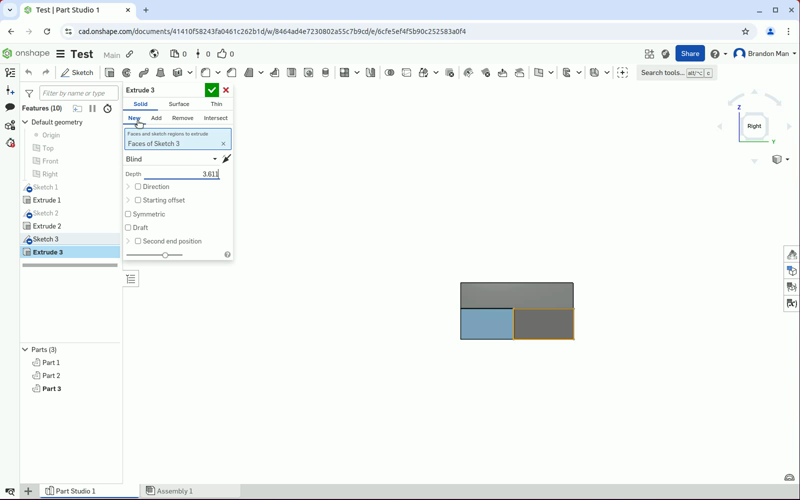
key(enter)
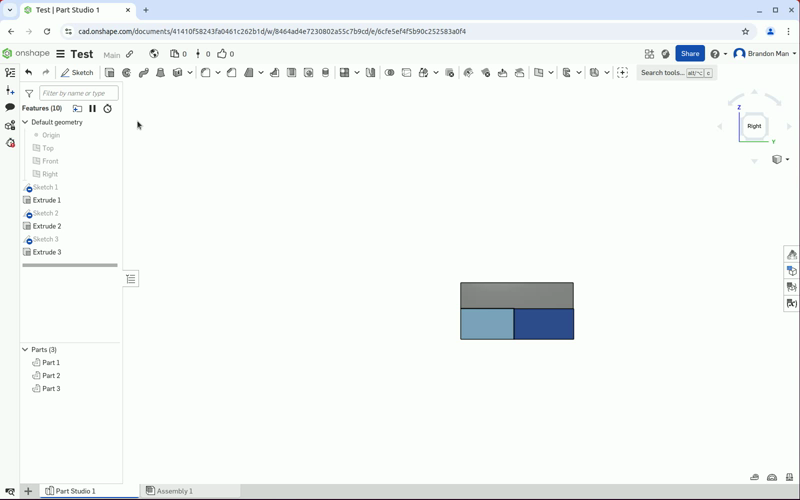
key(shift+h)
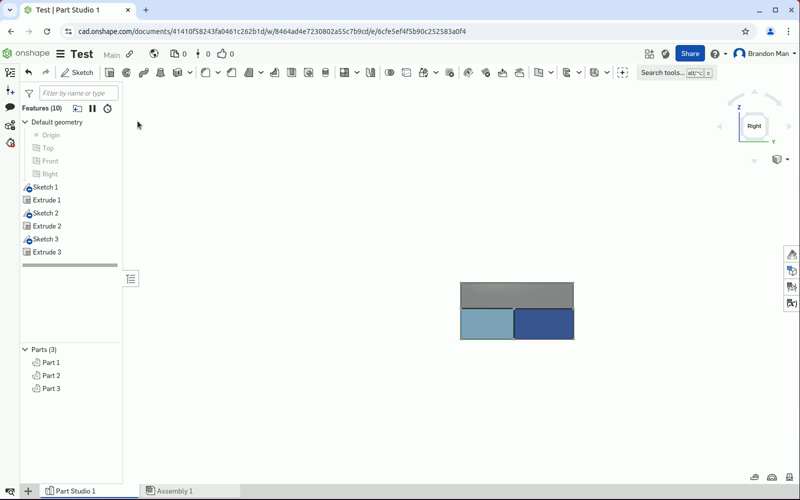
key(shift+h)
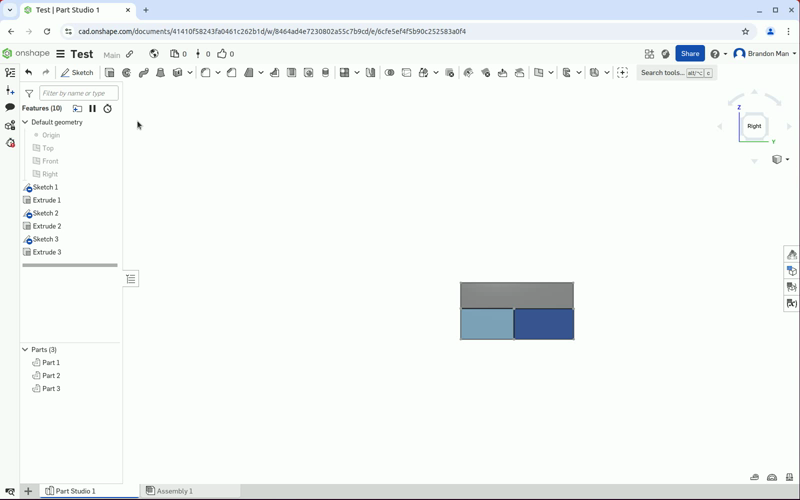
key(shift+7)
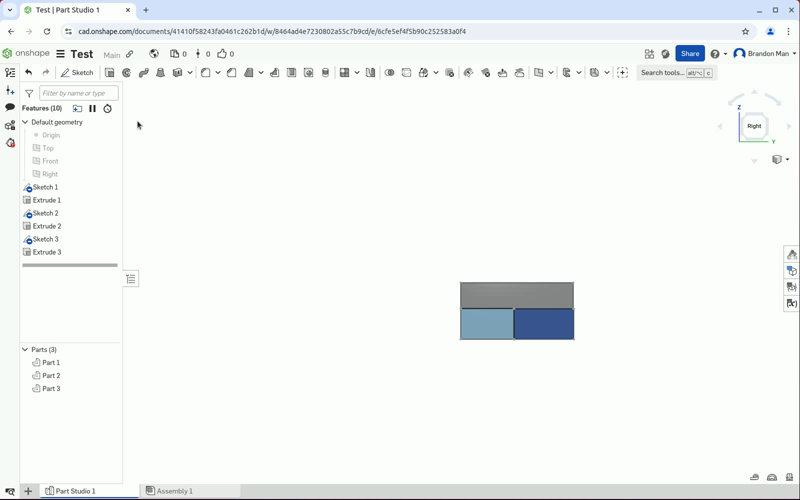
key(right, 2)
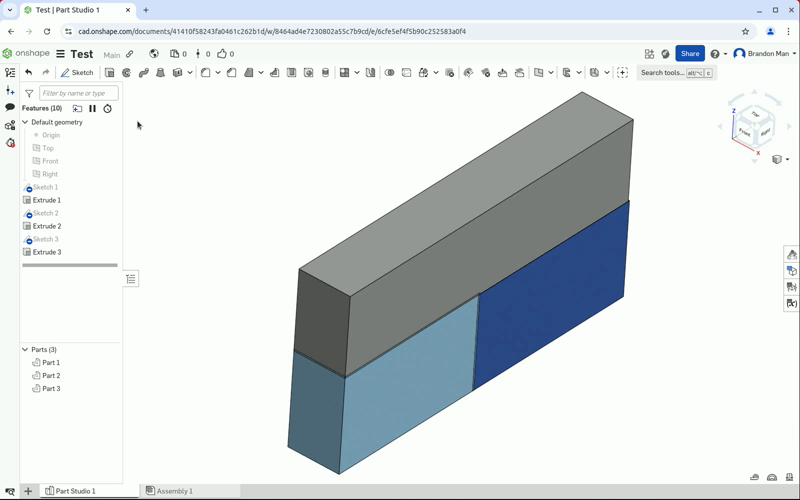
key(down, 2)
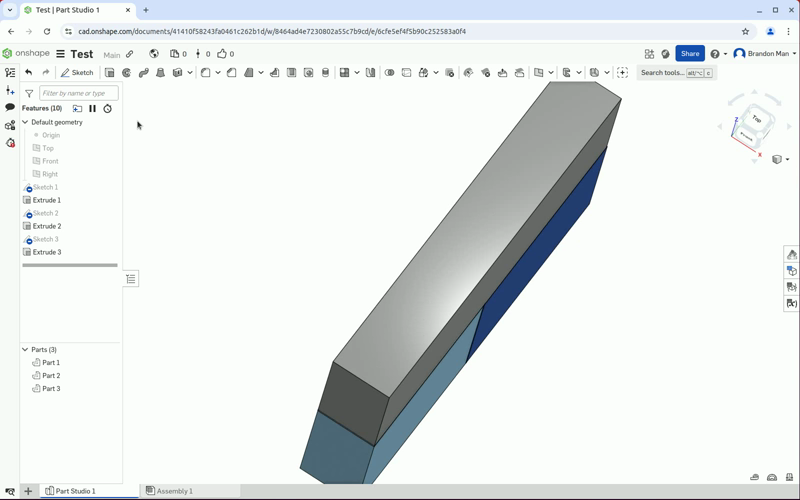
key(up, 2)
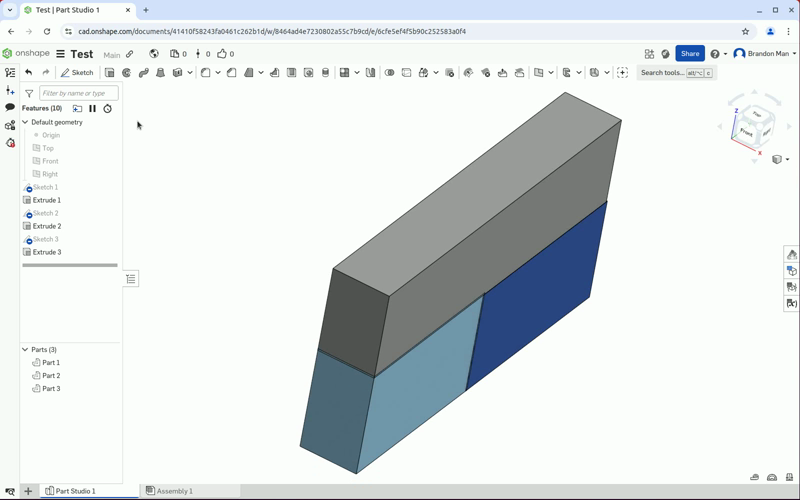
key(left, 2)
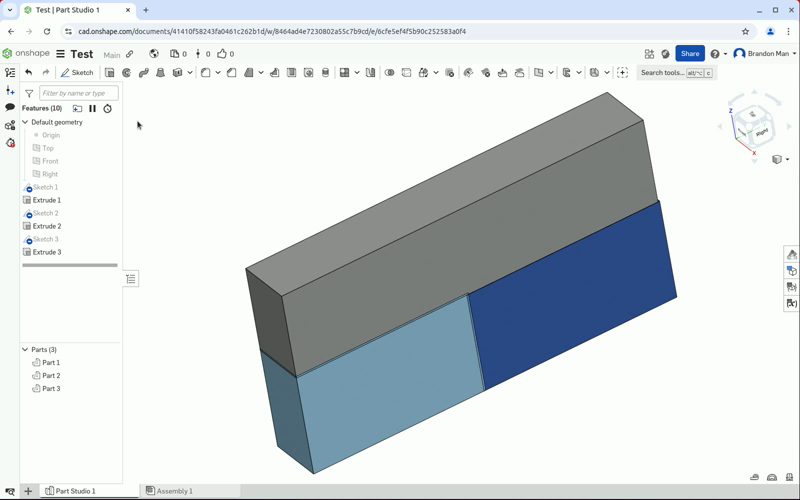
mouse_move(73, 189)
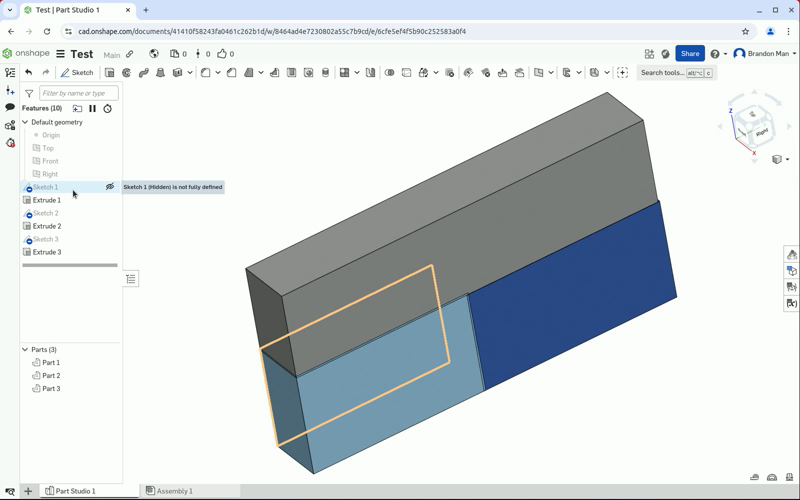
click(73, 189)